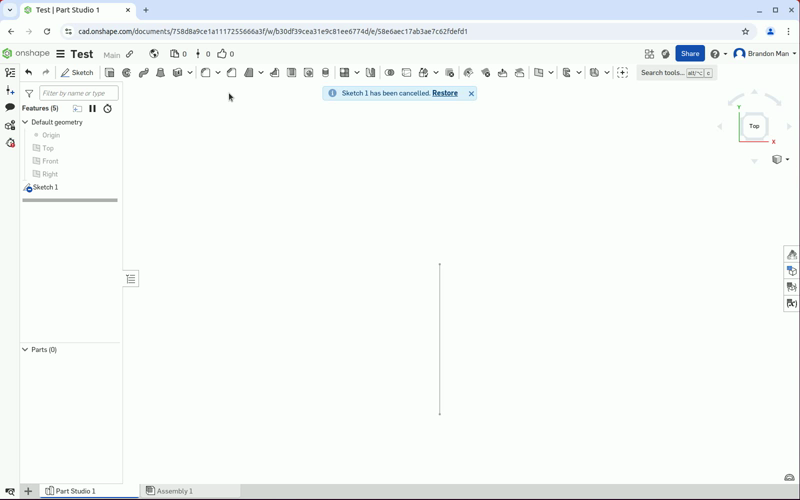
key(shift+h)
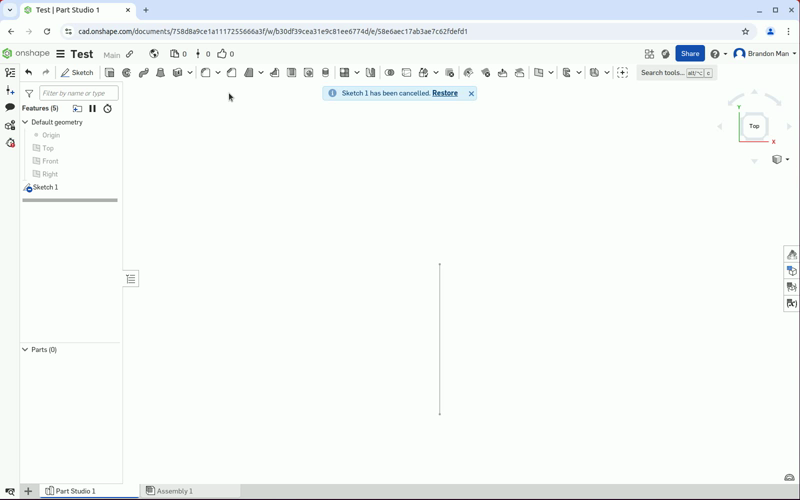
key(shift+s)
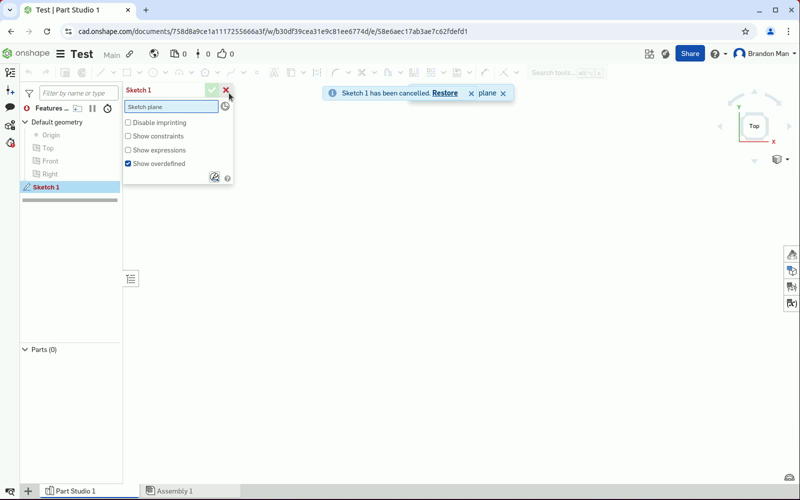
mouse_move(73, 150)
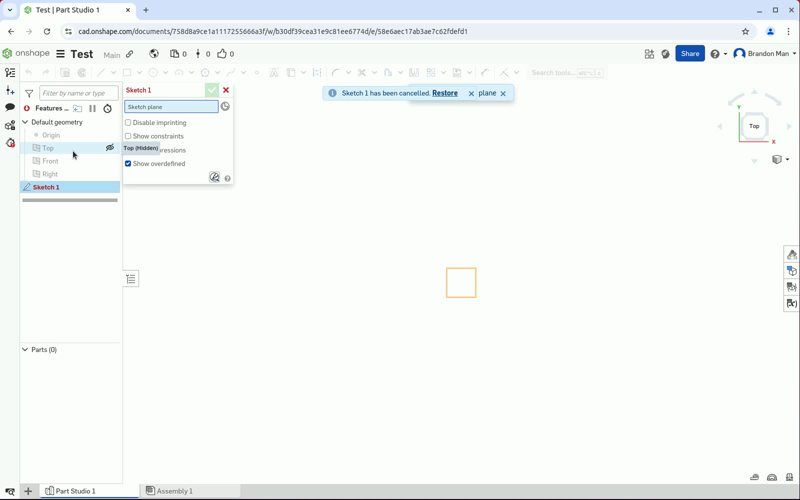
click(73, 150)
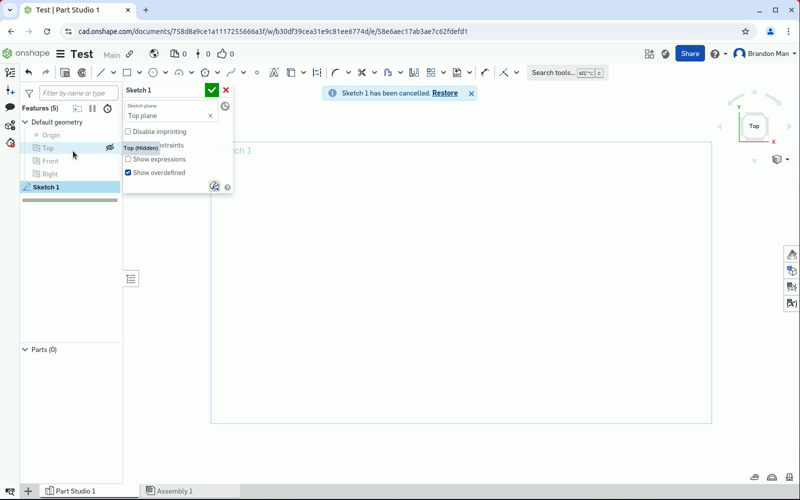
mouse_move(73, 352)
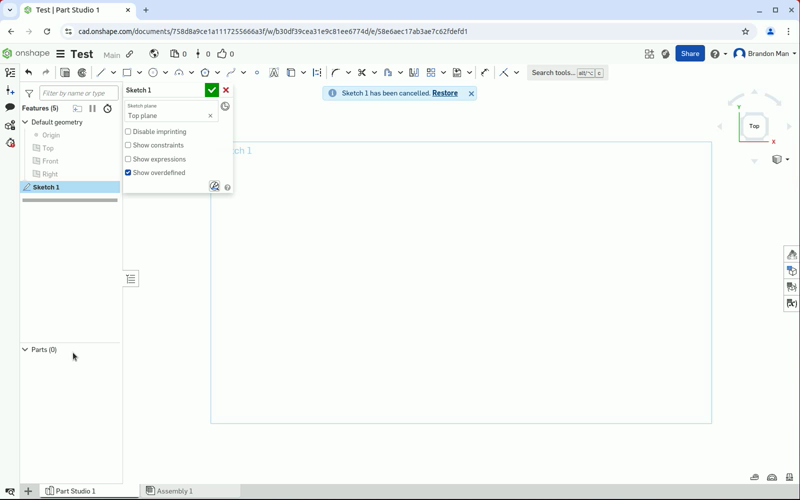
key(y)
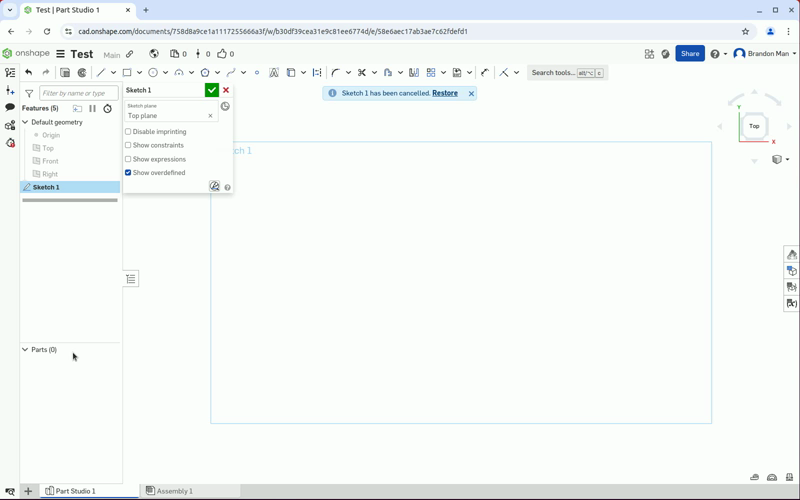
key(l)
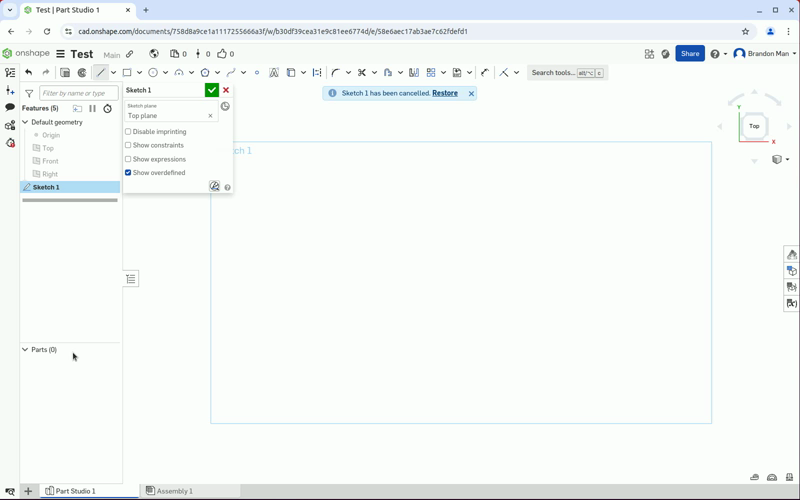
key_down(shift)
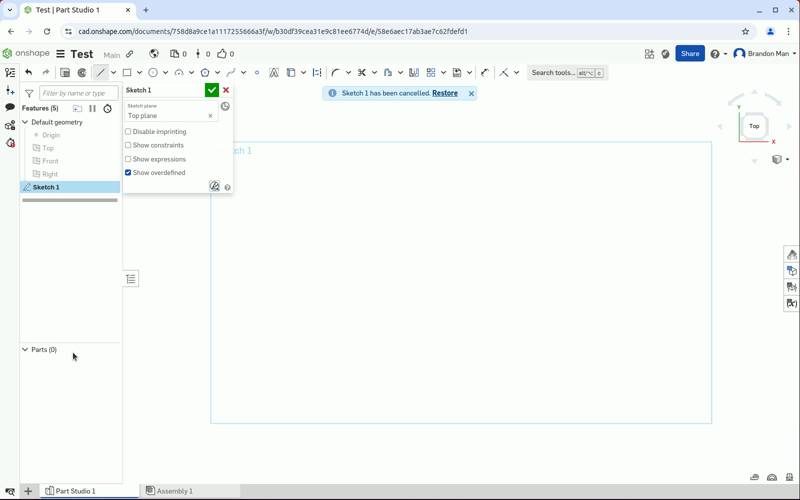
mouse_move(372, 395)
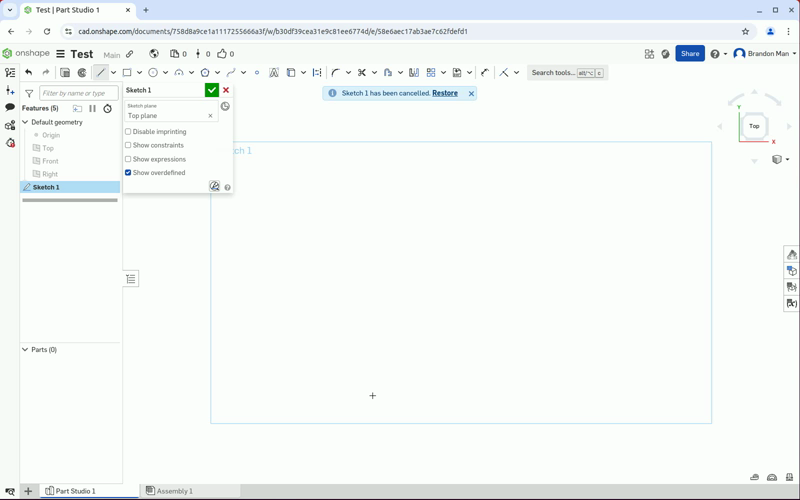
click(372, 395)
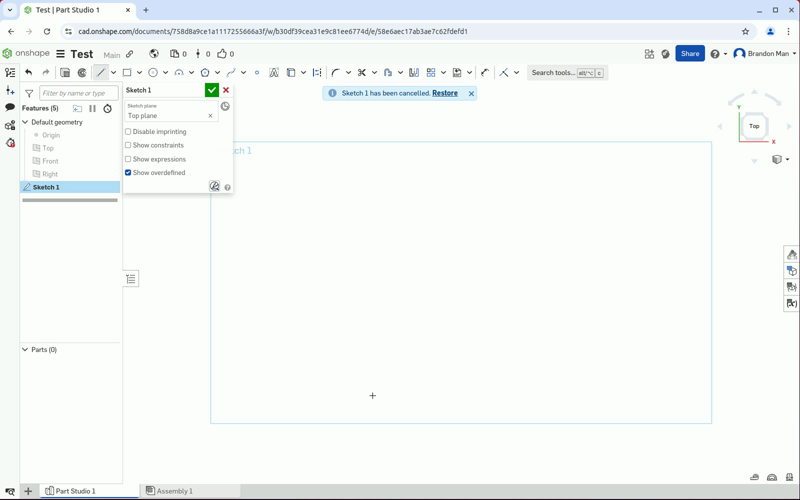
key_up(shift)
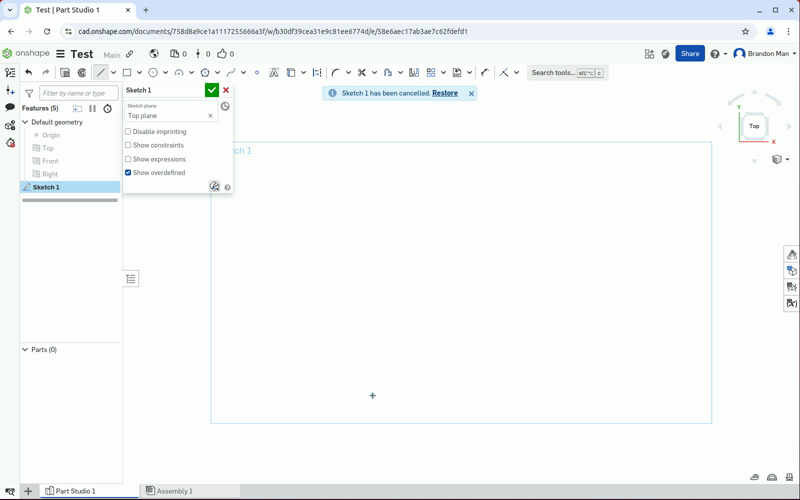
key_down(shift)
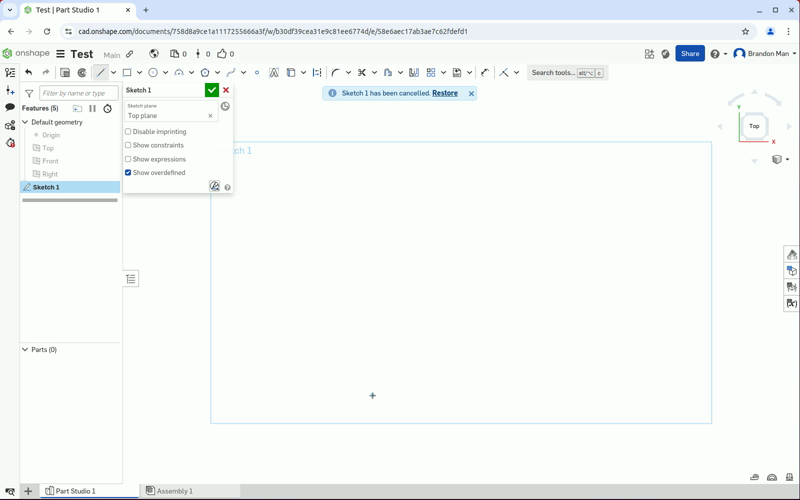
mouse_move(547, 395)
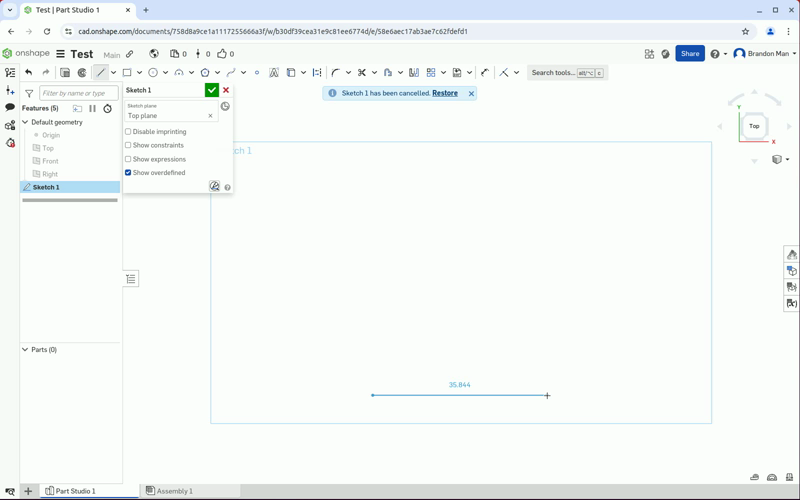
click(547, 395)
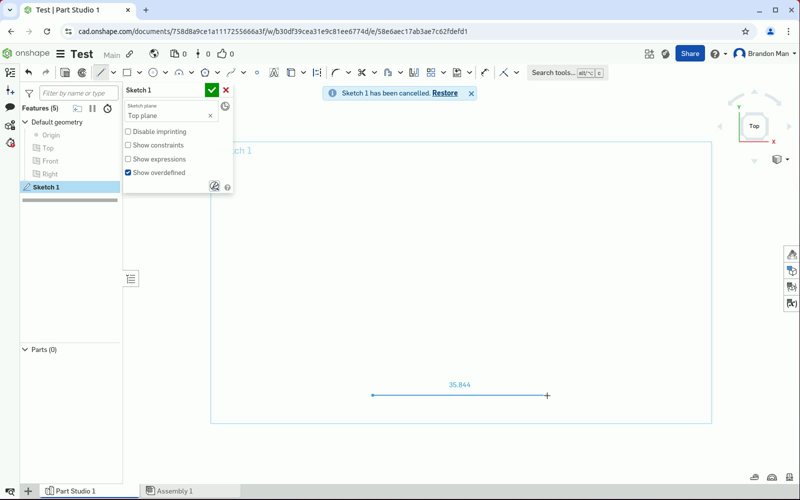
key_up(shift)
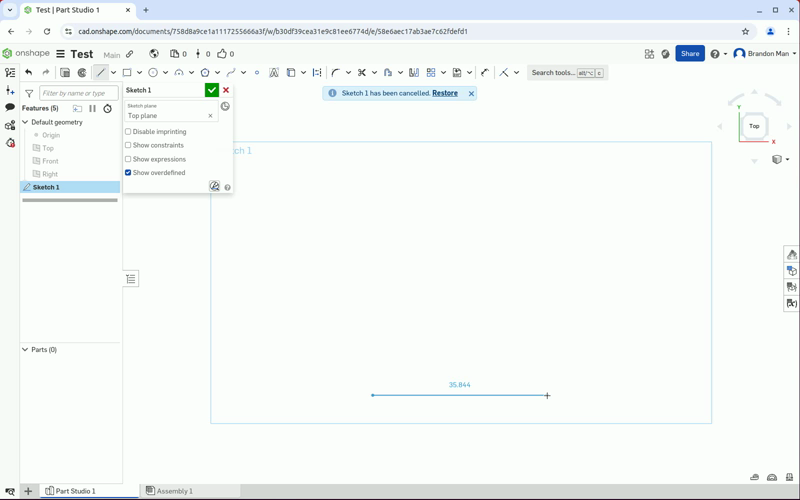
key_down(shift)
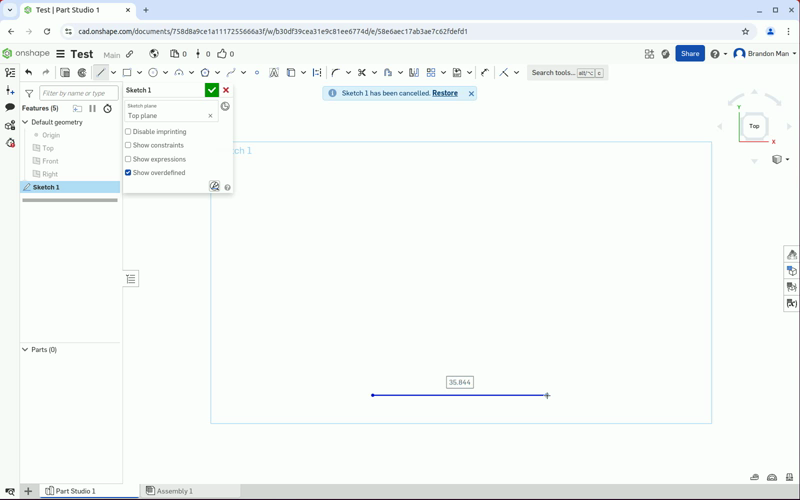
mouse_move(547, 171)
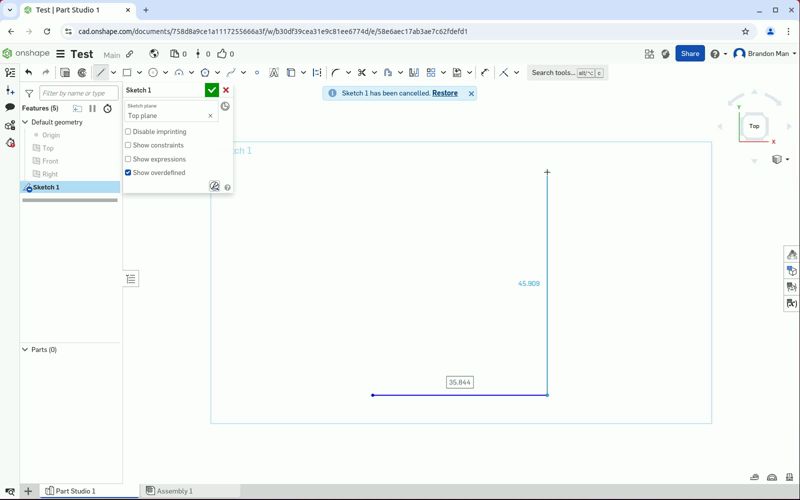
click(547, 171)
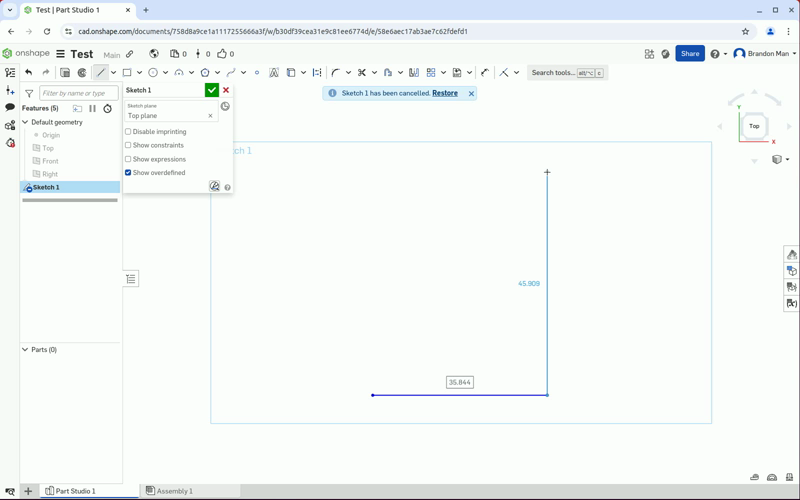
key_up(shift)
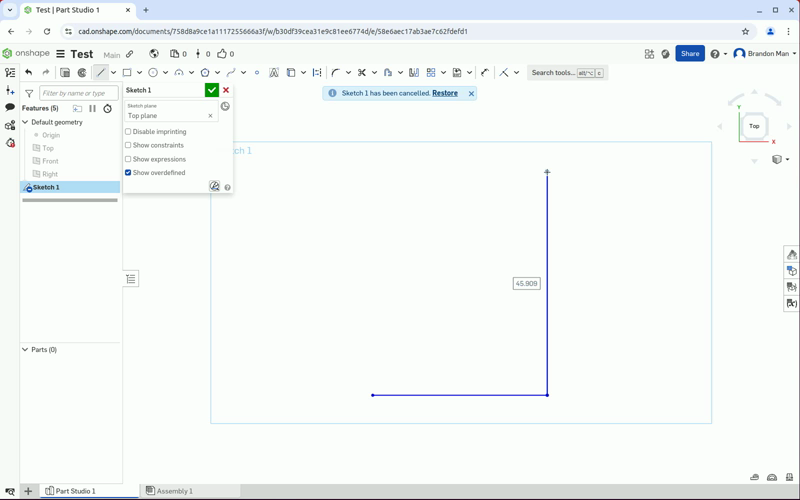
key_down(shift)
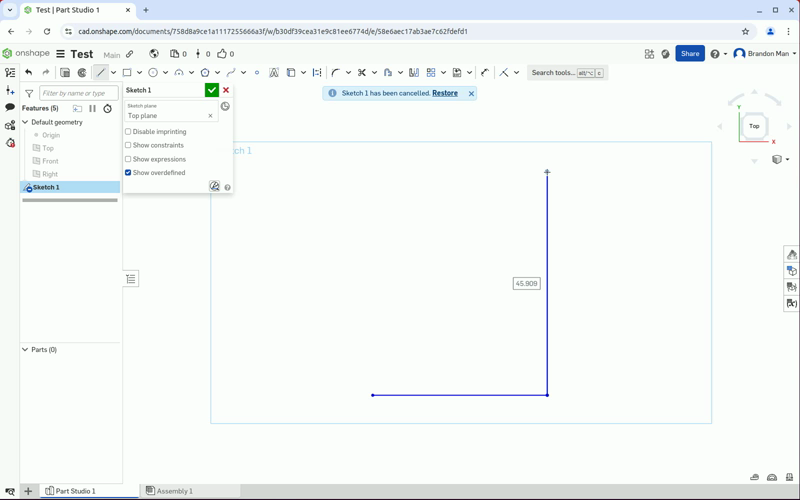
mouse_move(372, 171)
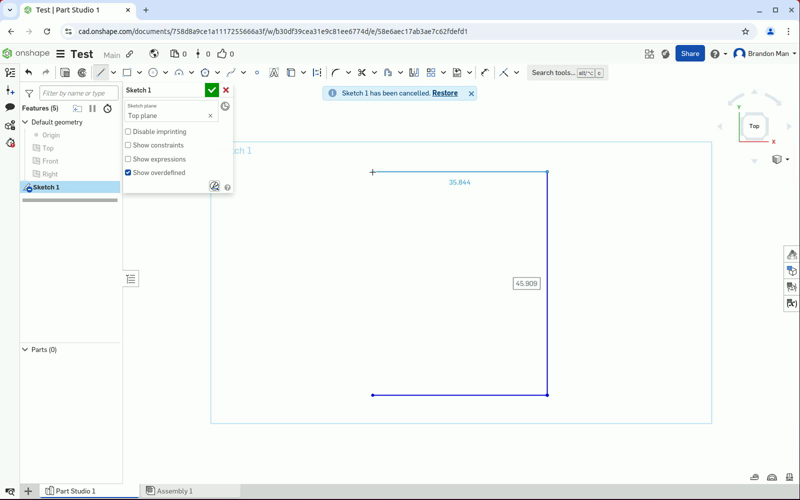
click(372, 171)
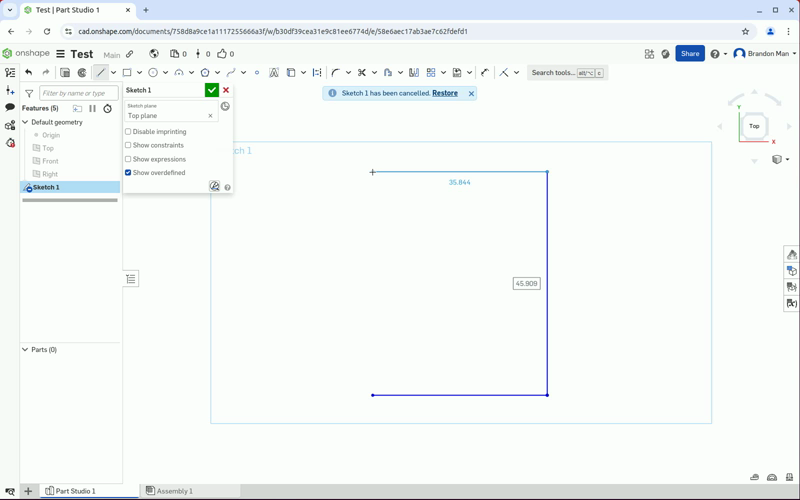
key_up(shift)
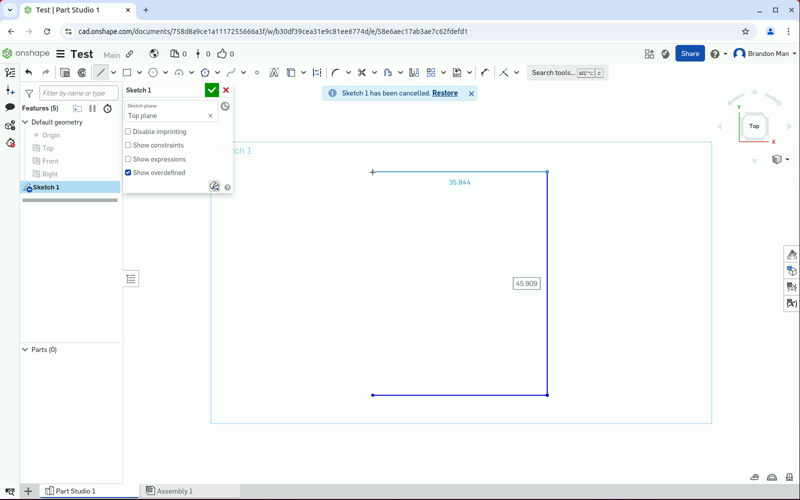
key_down(shift)
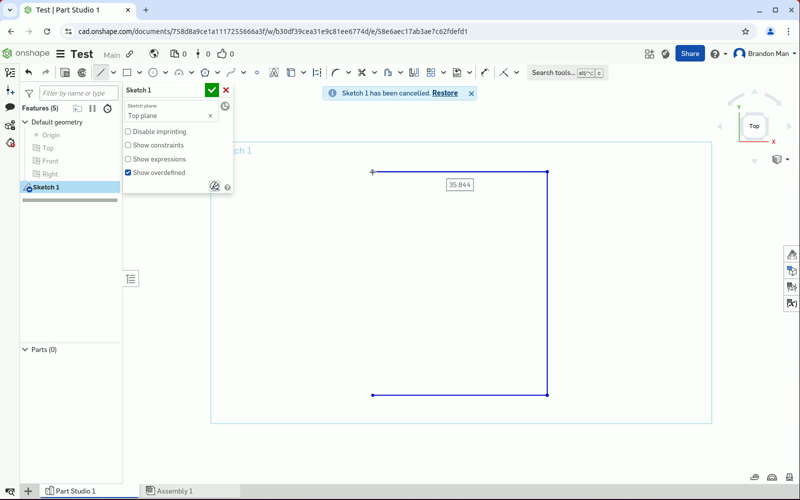
mouse_move(372, 395)
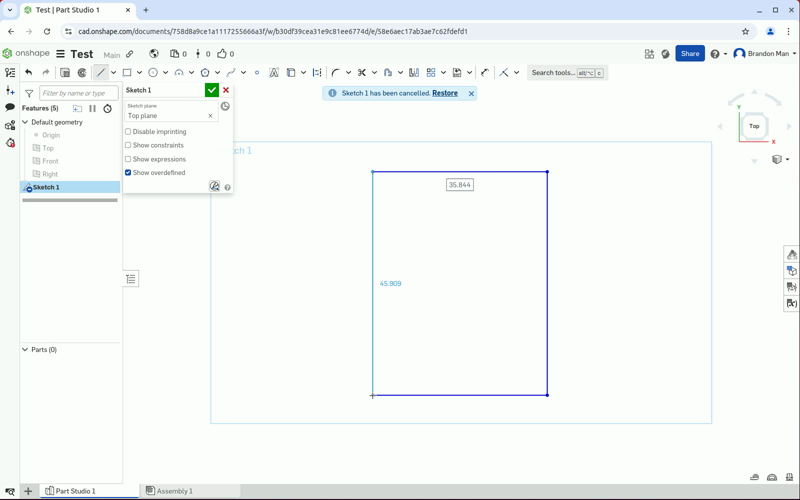
key_up(shift)
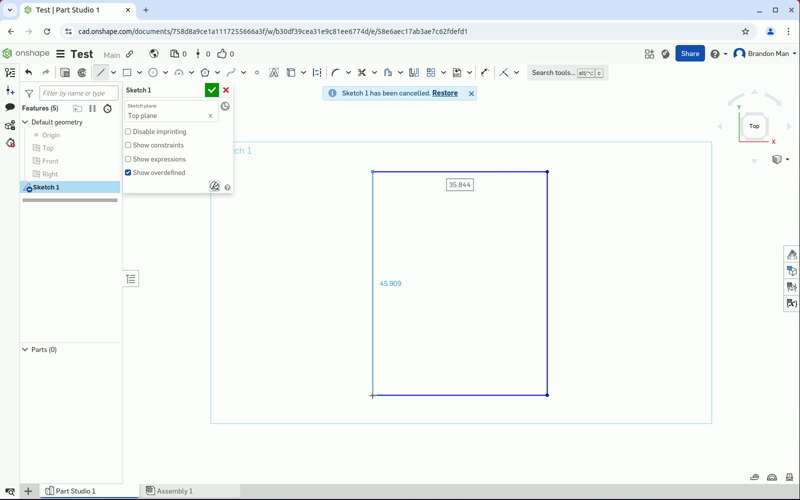
click(372, 395)
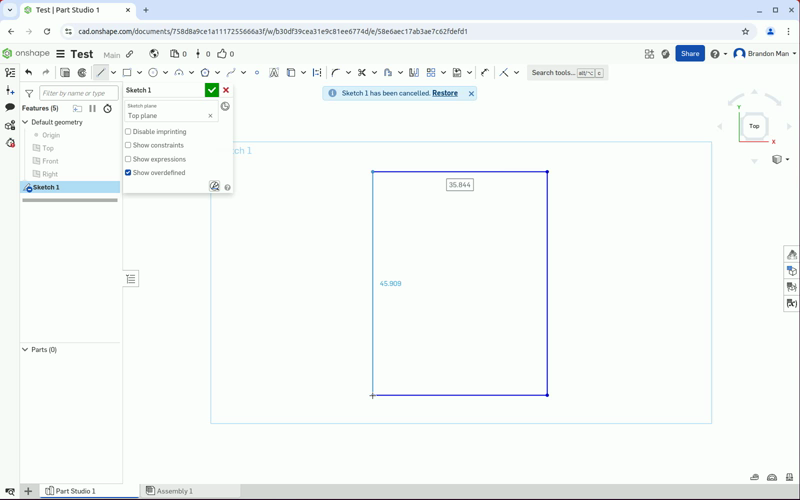
key(esc)
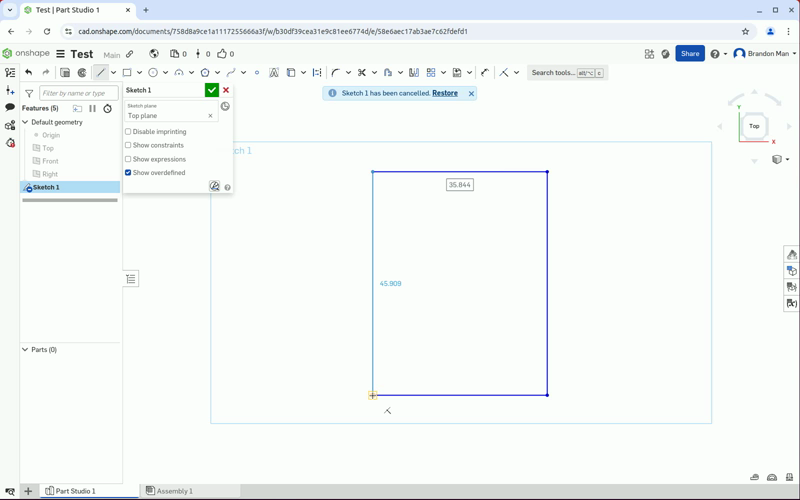
mouse_move(483, 346)
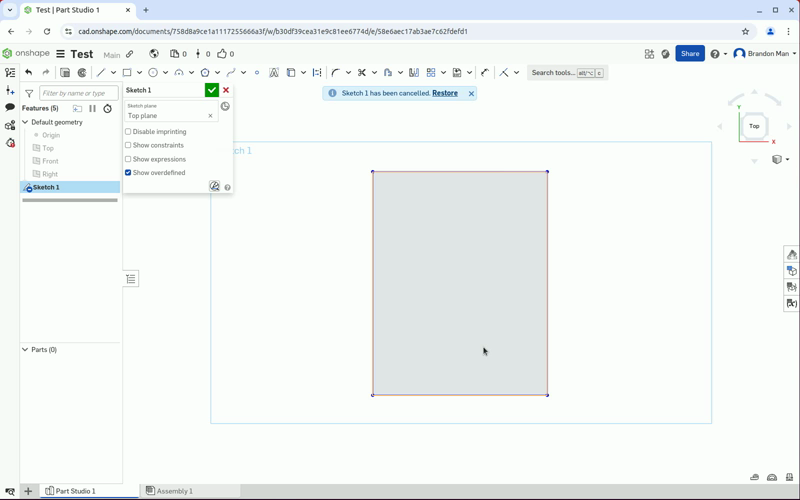
click(483, 346)
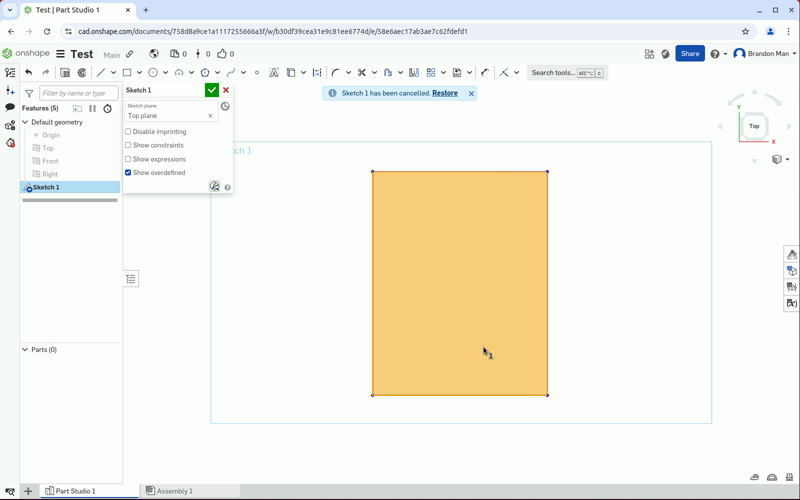
mouse_move(73, 352)
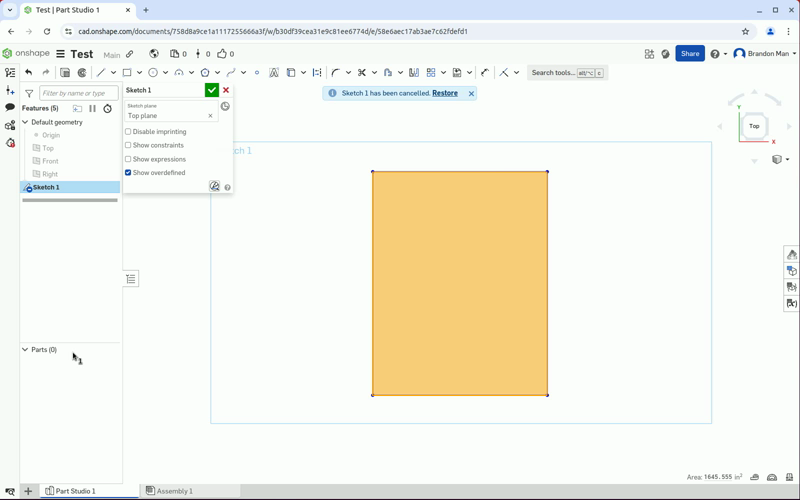
key(shift+y)
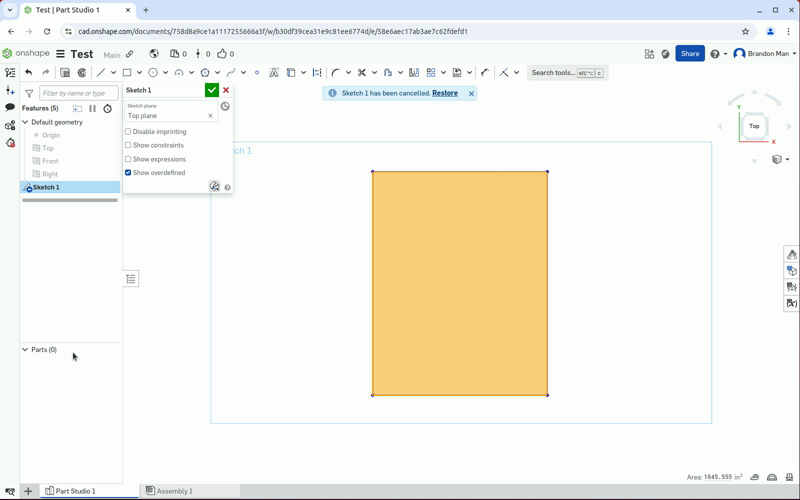
key(shift+e)
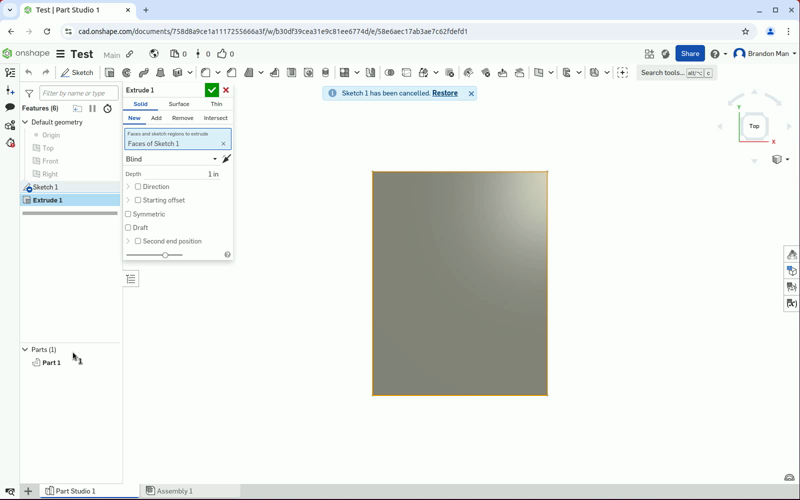
mouse_move(143, 106)
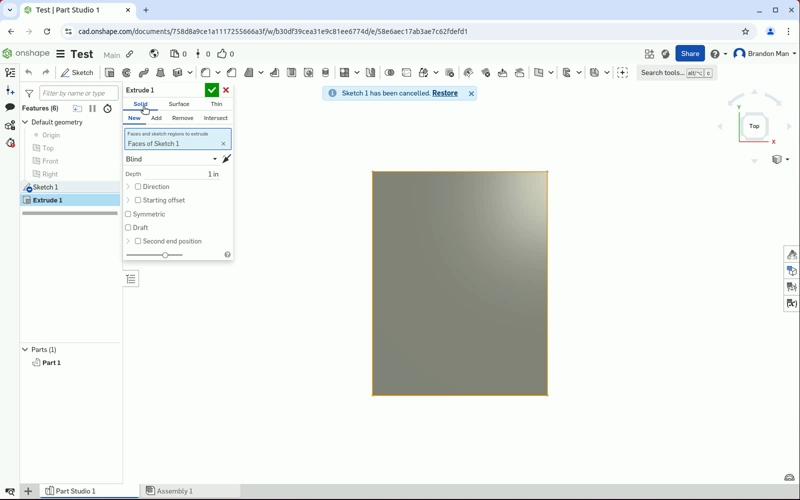
click(143, 106)
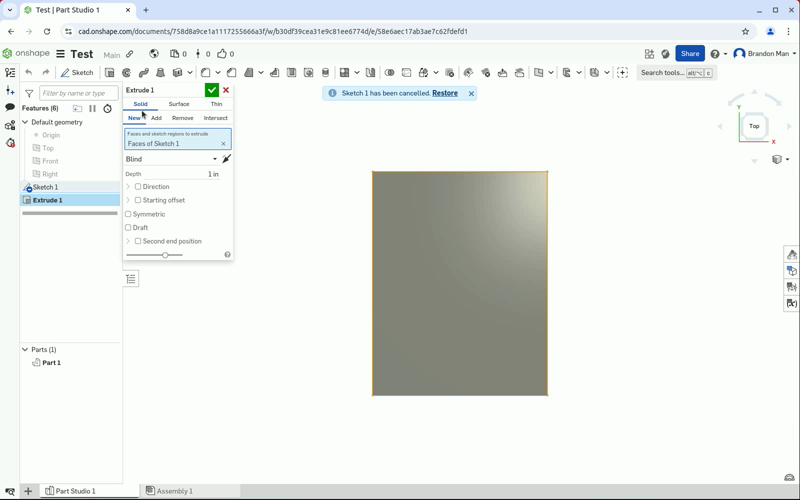
mouse_move(137, 120)
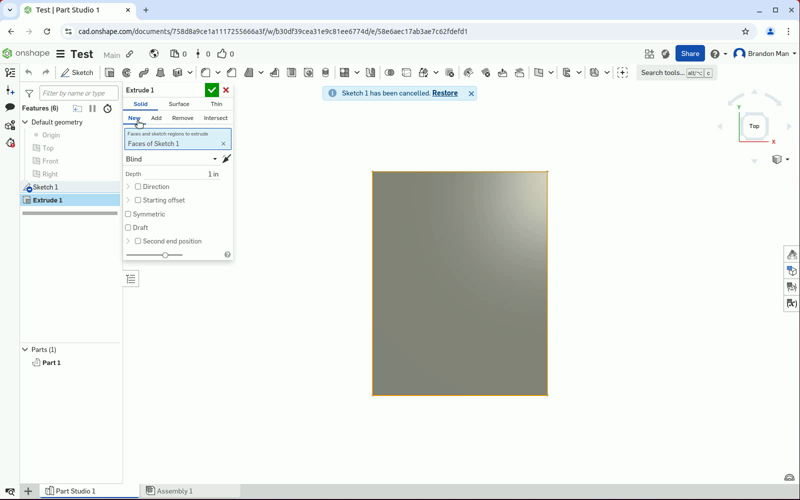
click(137, 120)
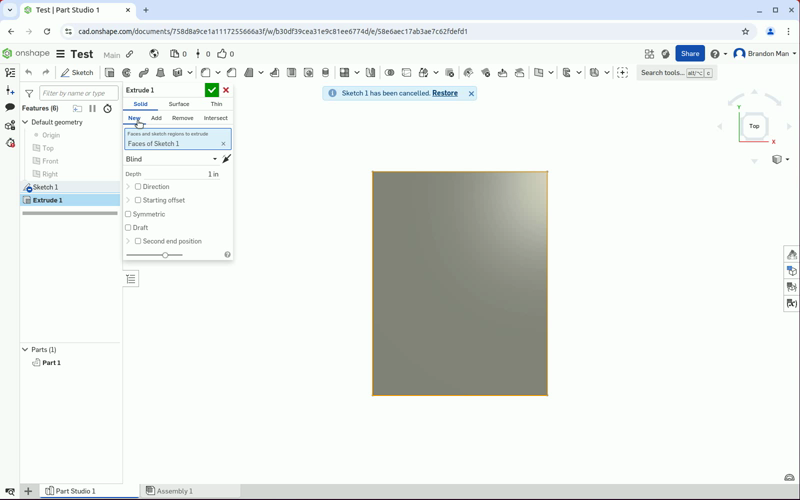
key(tab, 4)
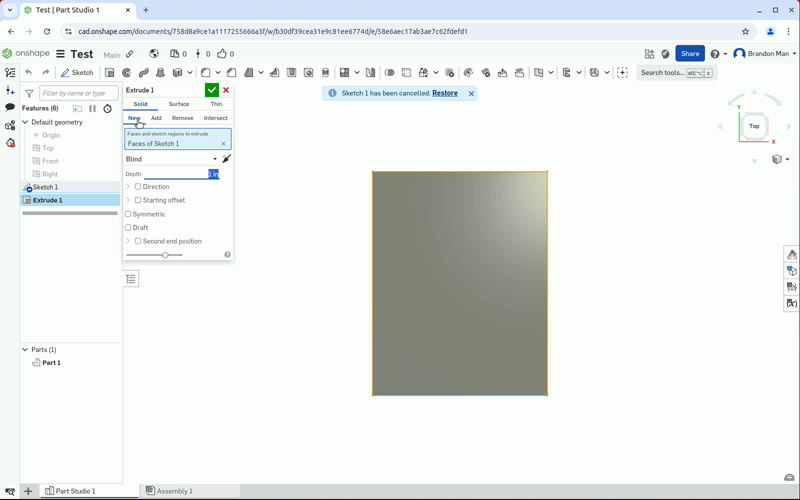
text(0.963)
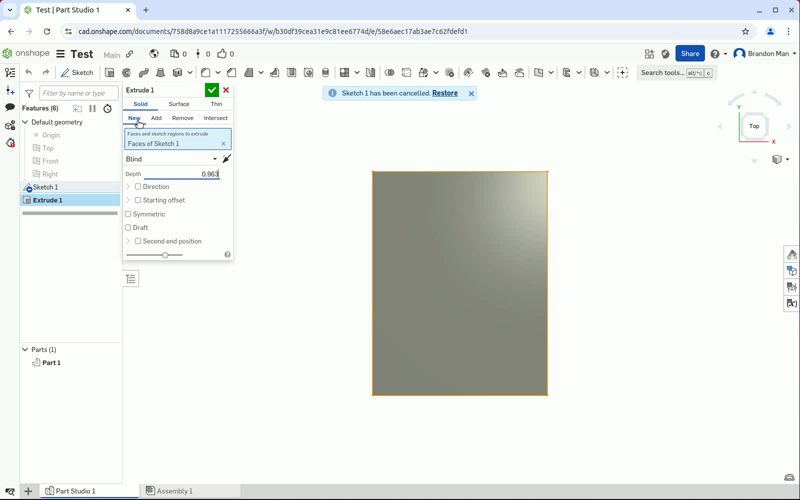
key(enter)
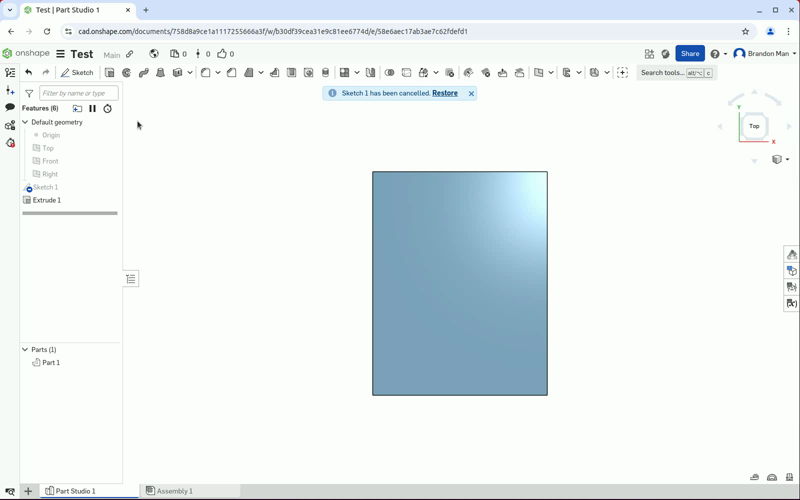
key(shift+h)
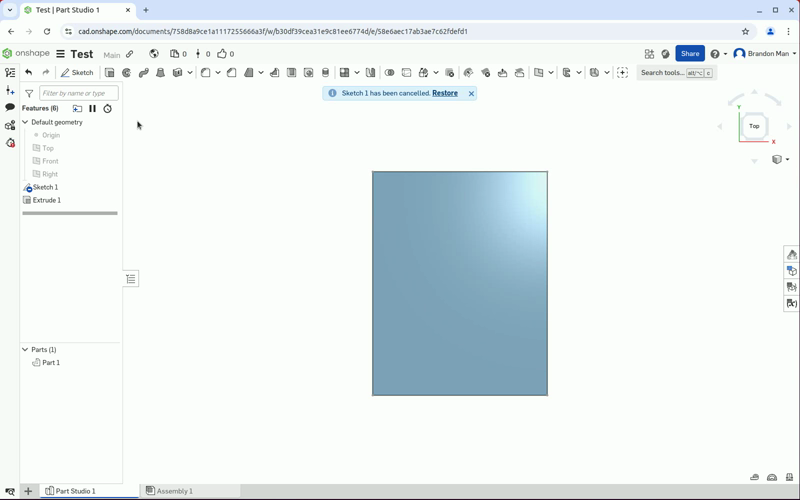
key(shift+h)
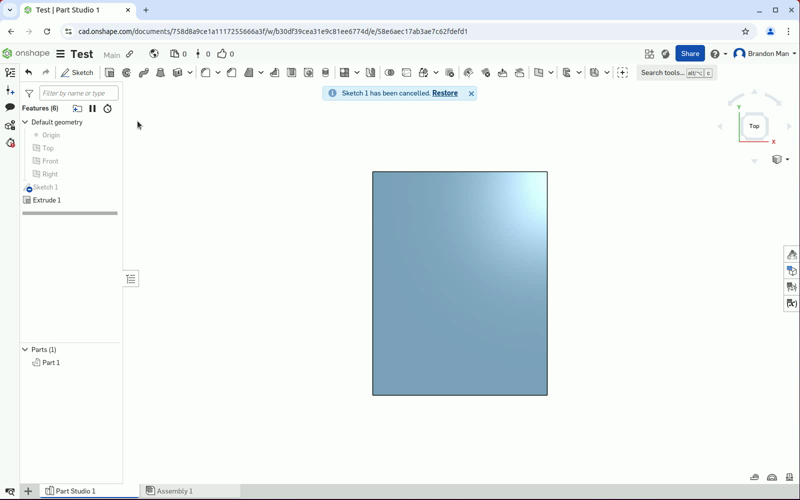
mouse_move(73, 189)
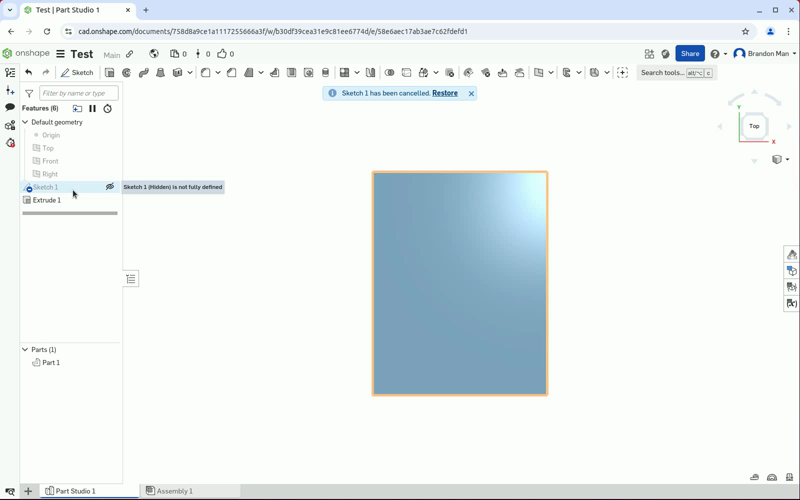
click(73, 189)
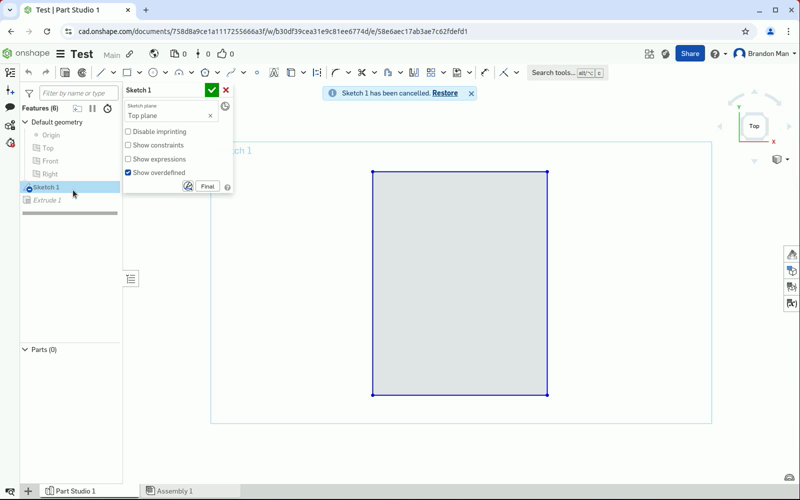
mouse_move(229, 92)
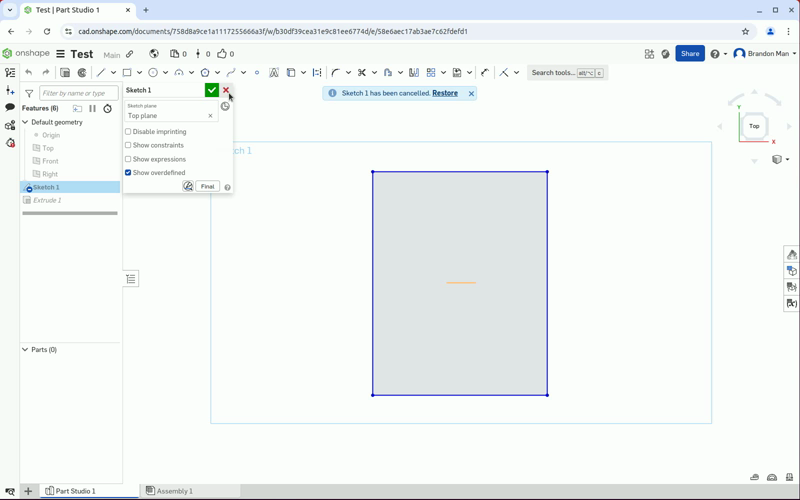
click(229, 92)
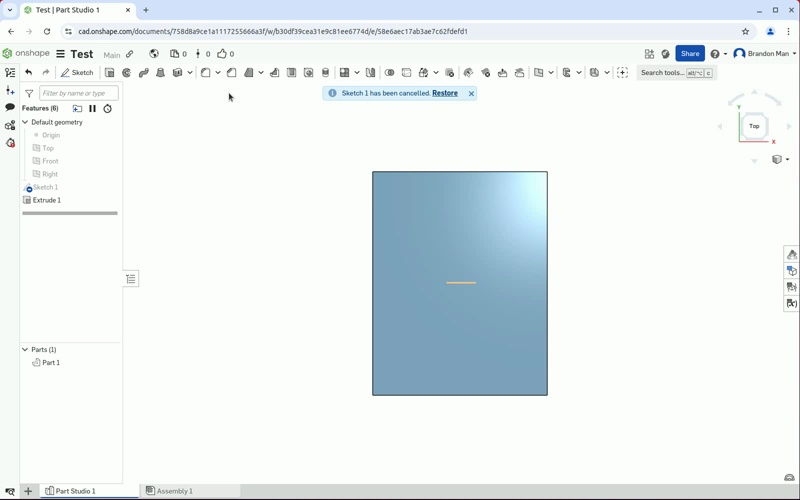
mouse_move(541, 75)
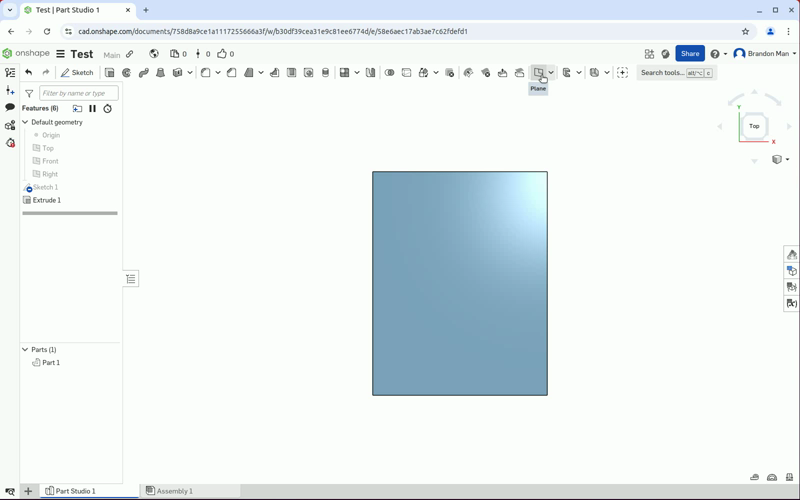
click(541, 75)
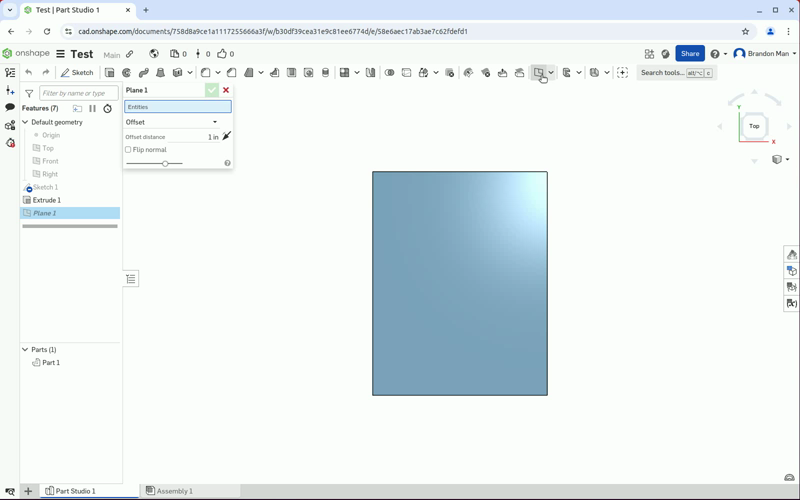
mouse_move(73, 150)
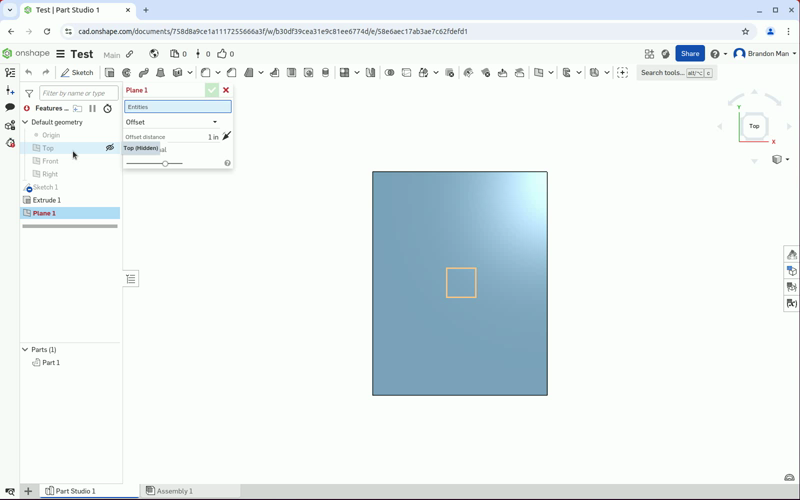
click(73, 150)
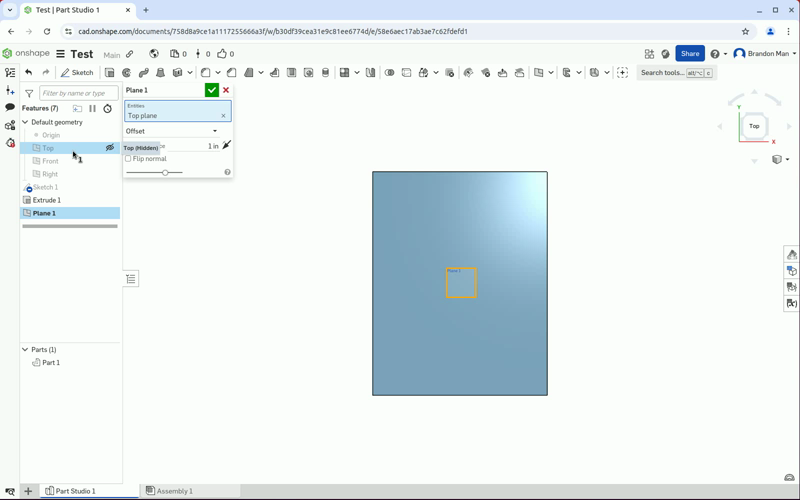
key(tab, 2)
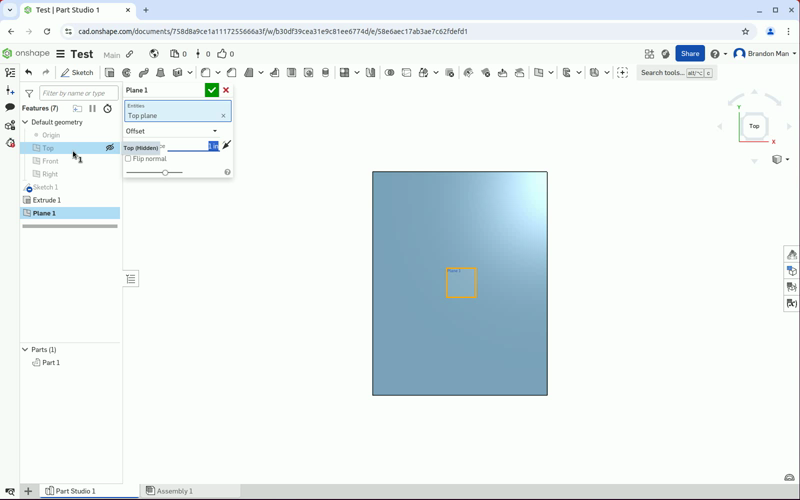
text(0.955)
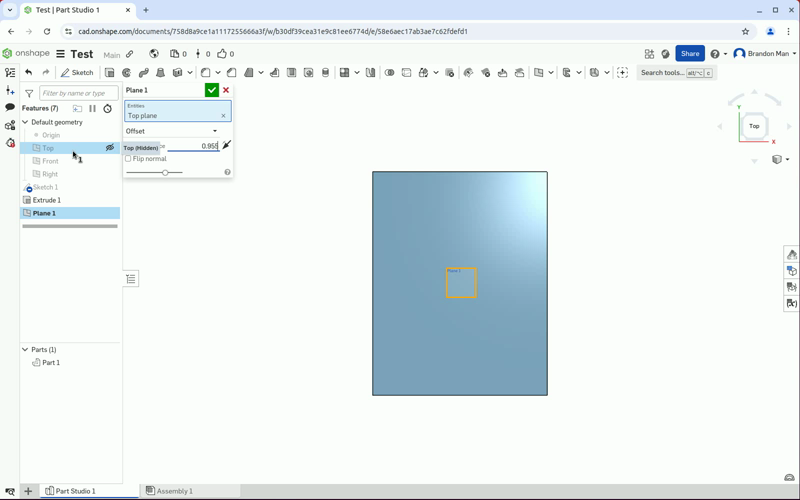
key(enter, 2)
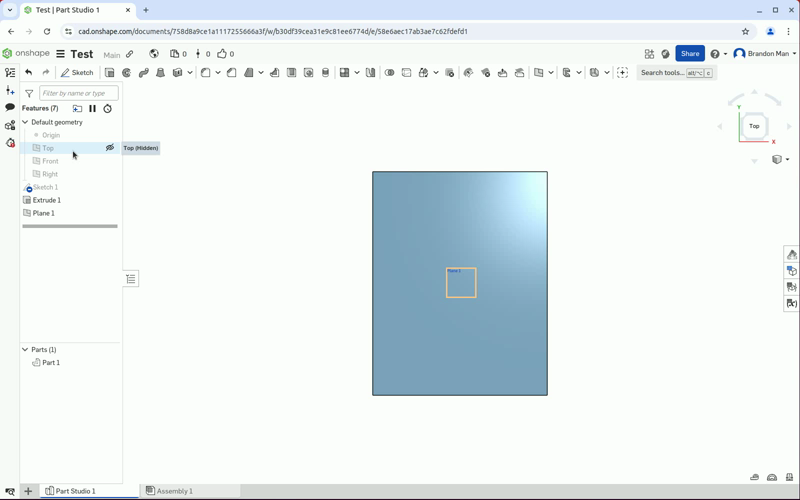
key(shift+s)
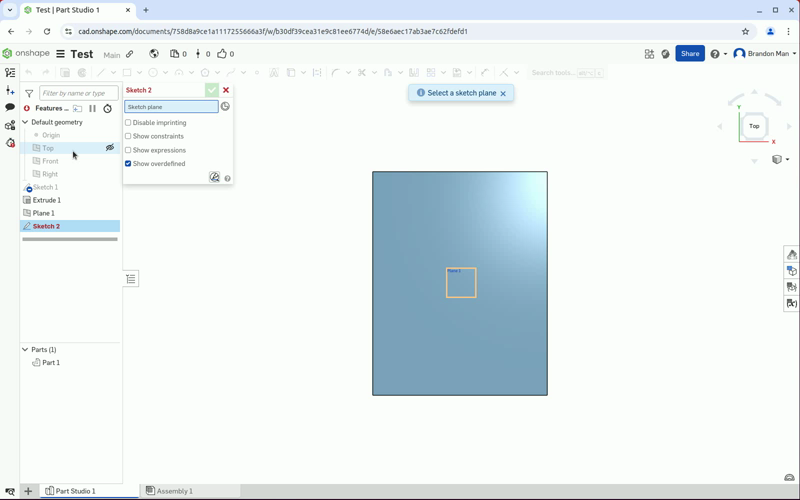
mouse_move(73, 215)
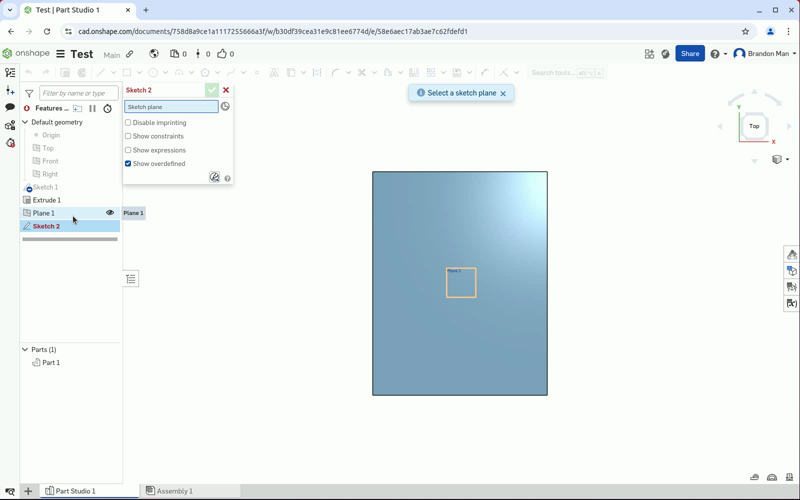
click(73, 215)
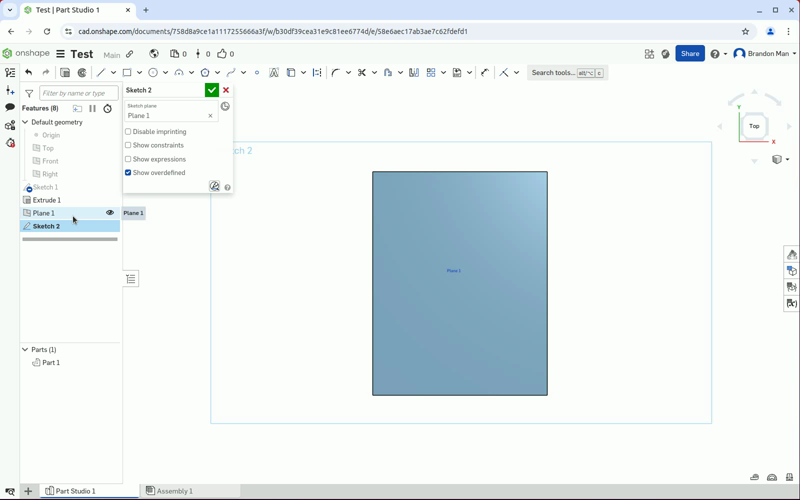
mouse_move(73, 352)
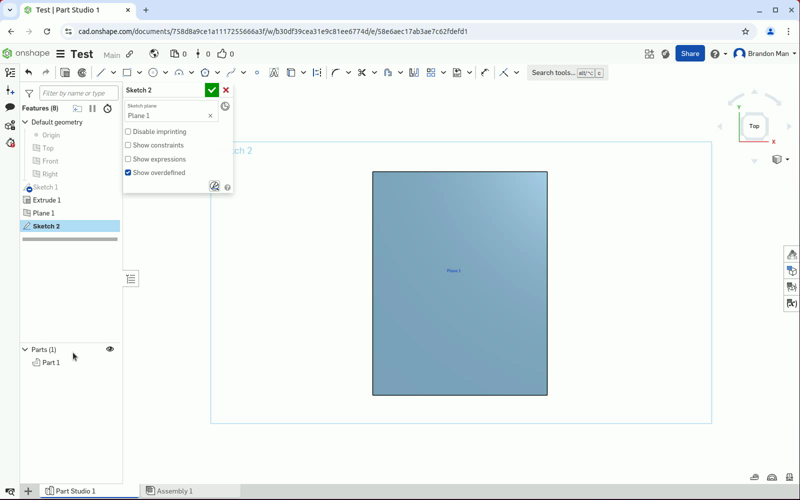
key(y)
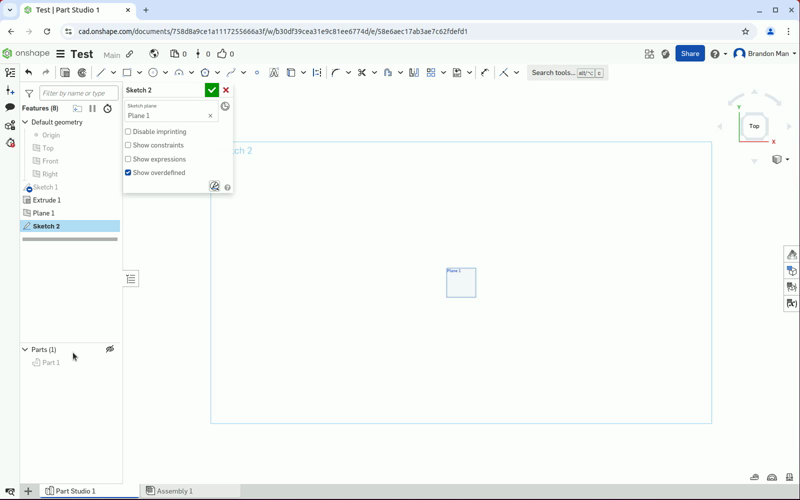
key(l)
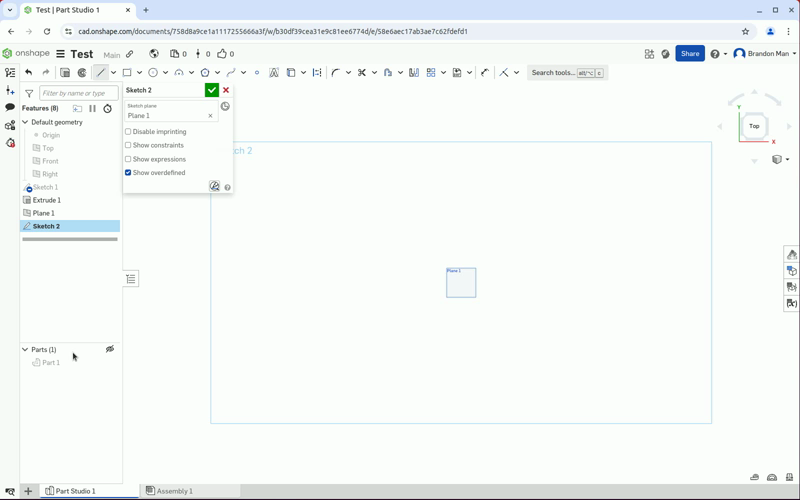
key_down(shift)
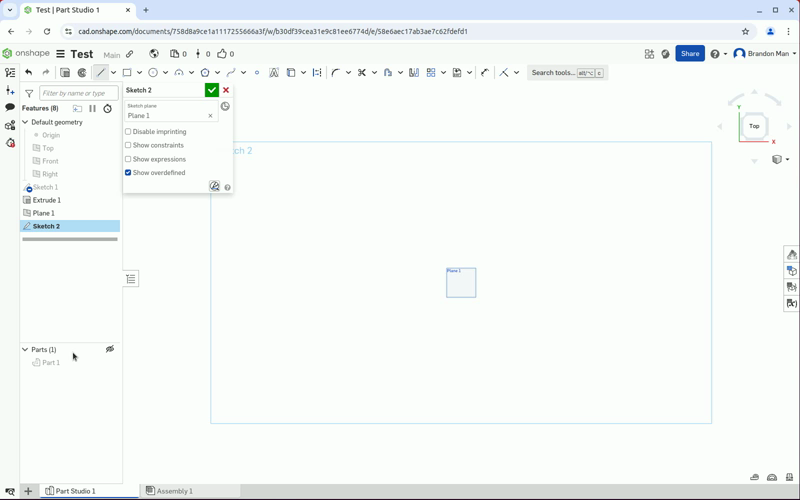
mouse_move(378, 389)
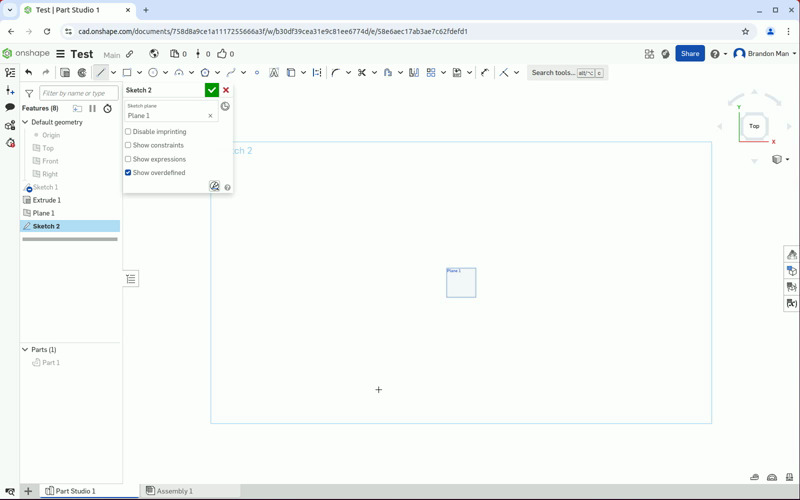
click(378, 389)
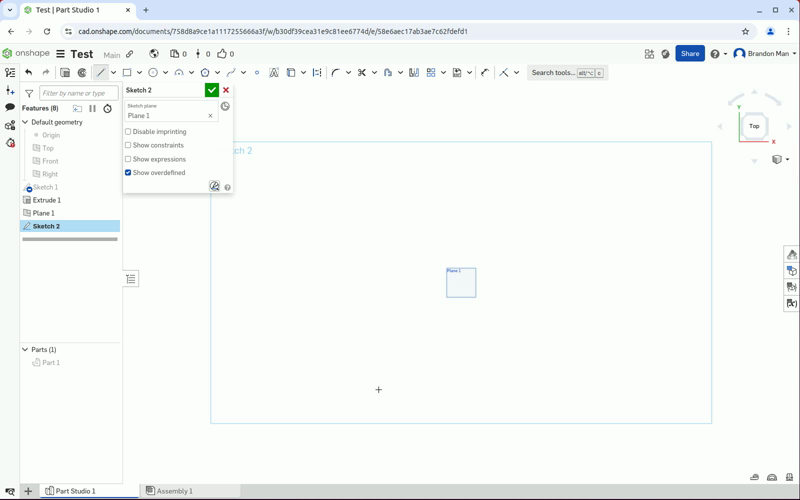
key_up(shift)
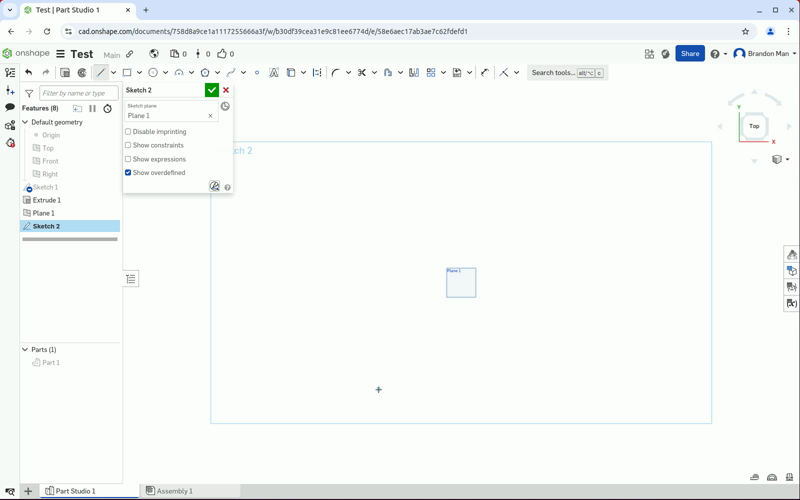
key_down(shift)
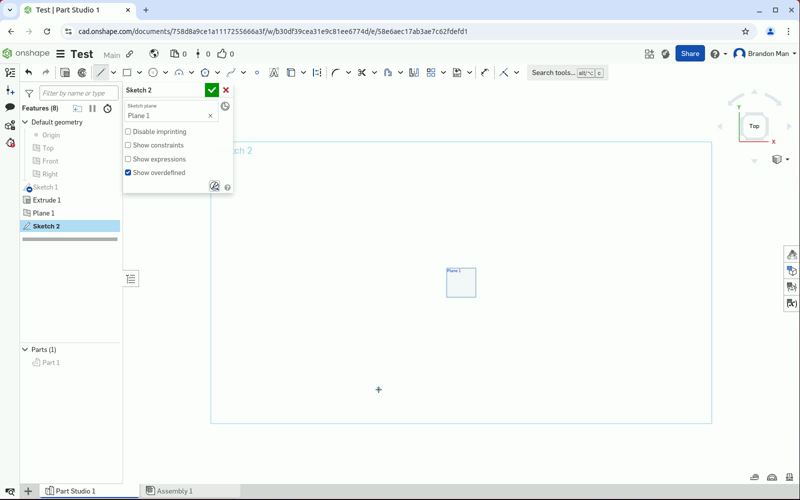
mouse_move(541, 389)
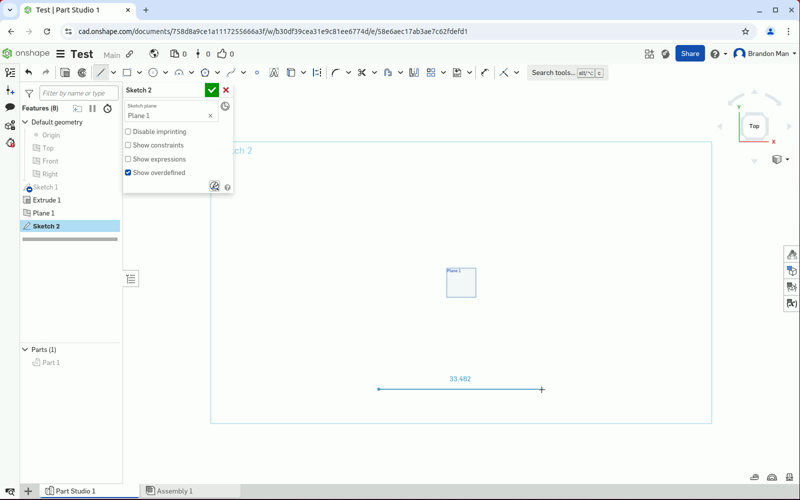
click(541, 389)
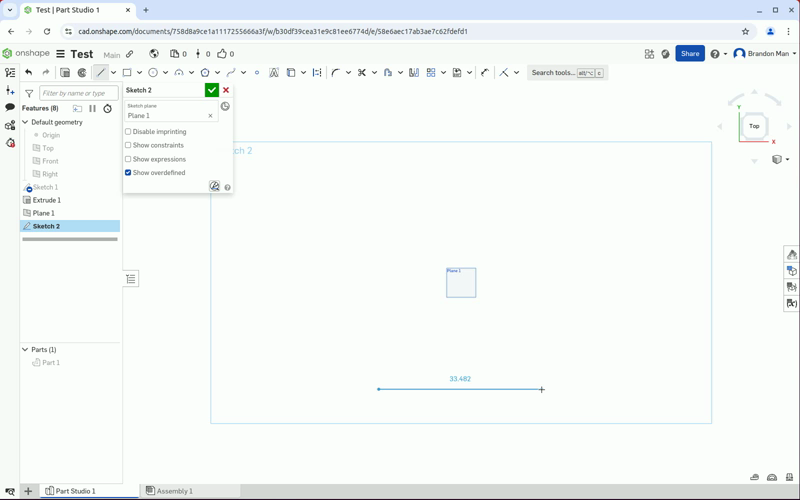
key_up(shift)
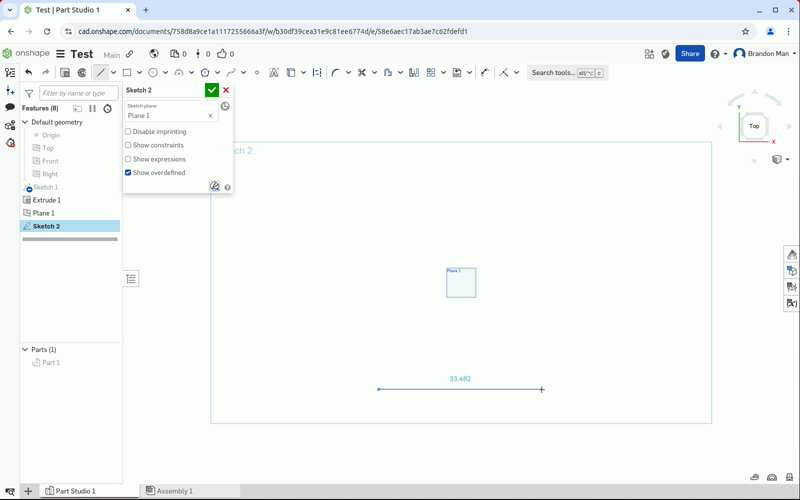
key_down(shift)
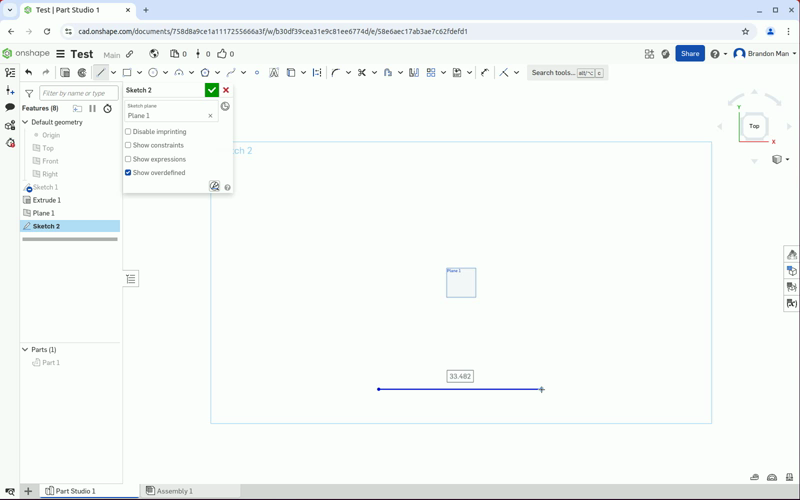
mouse_move(541, 177)
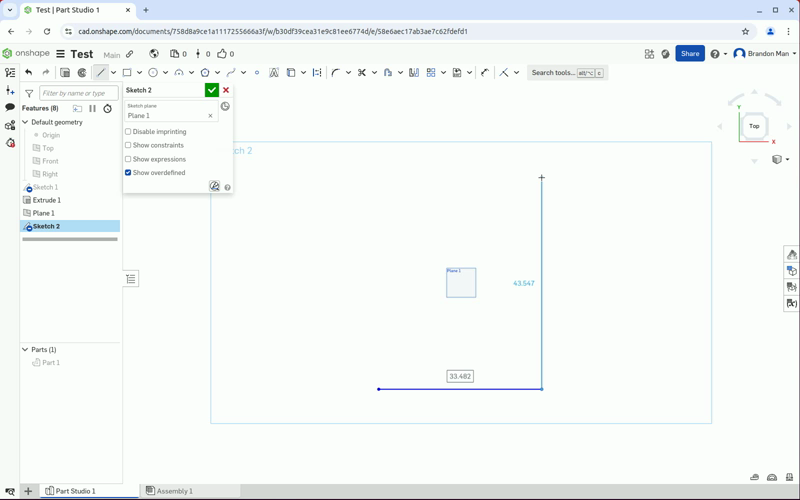
click(541, 177)
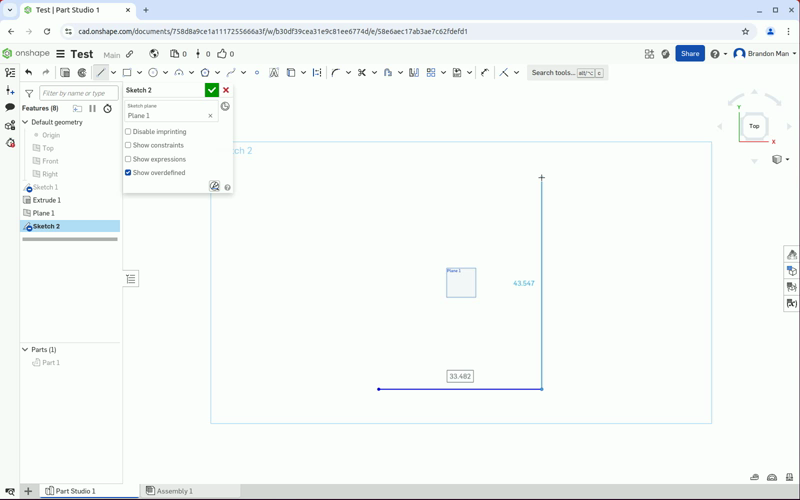
key_up(shift)
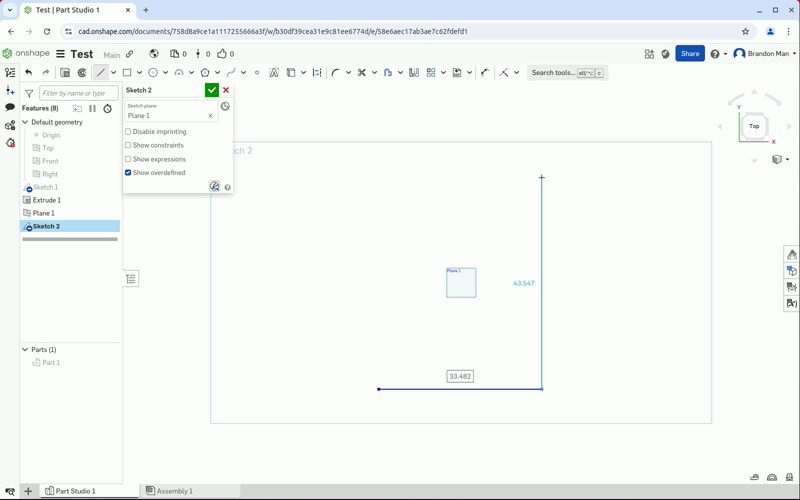
key_down(shift)
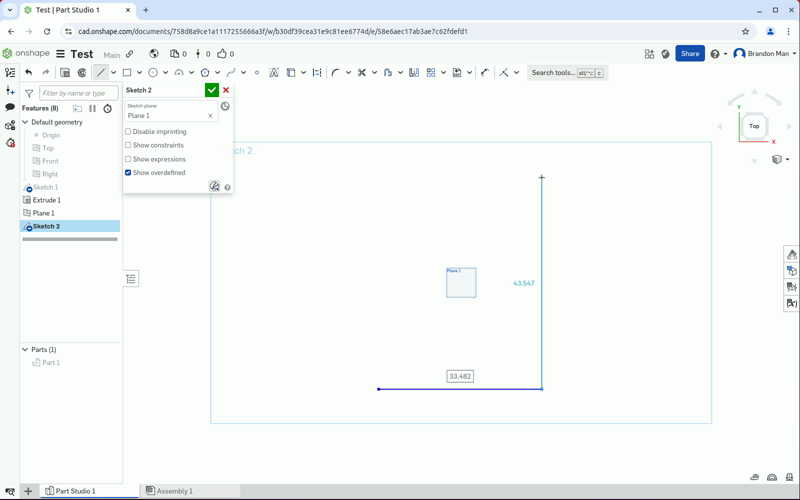
mouse_move(378, 177)
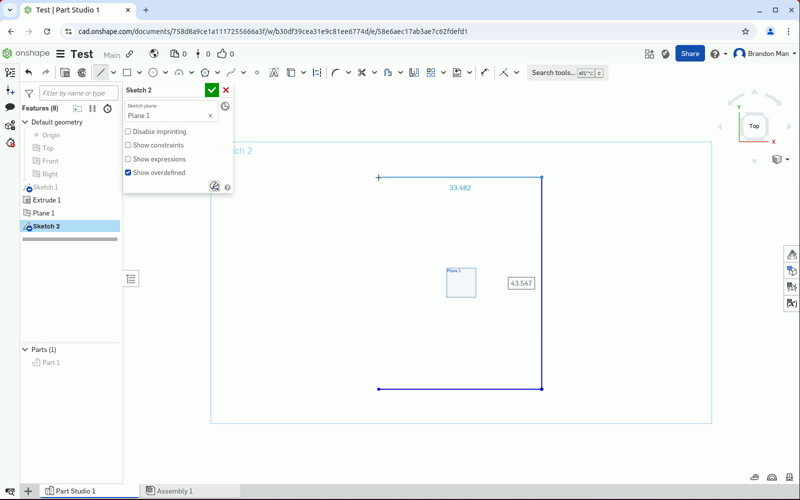
click(378, 177)
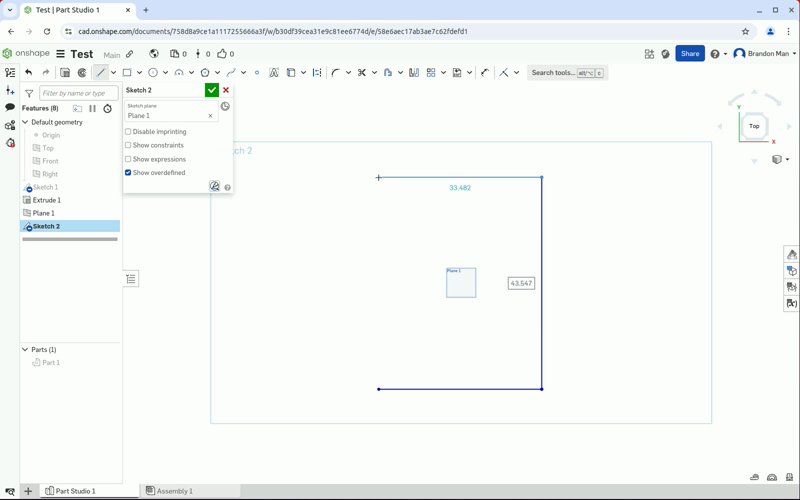
key_up(shift)
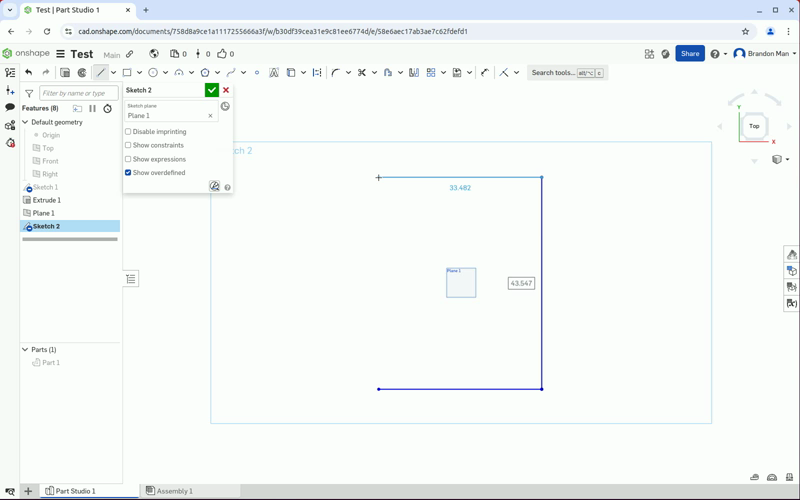
key_down(shift)
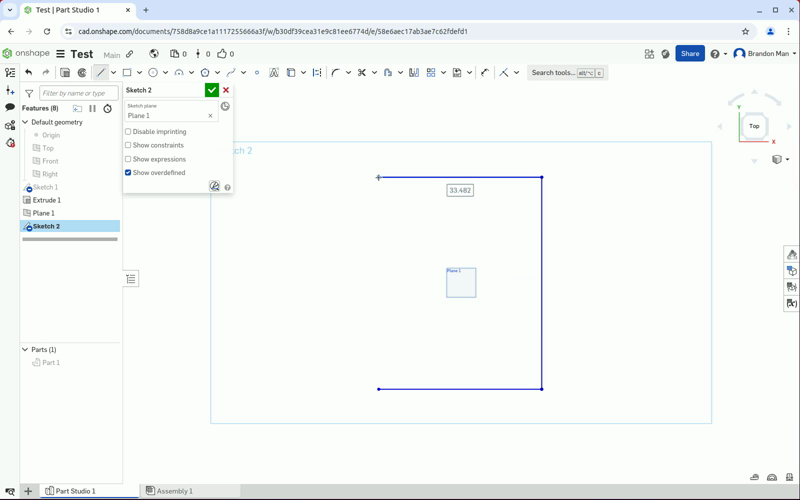
mouse_move(378, 389)
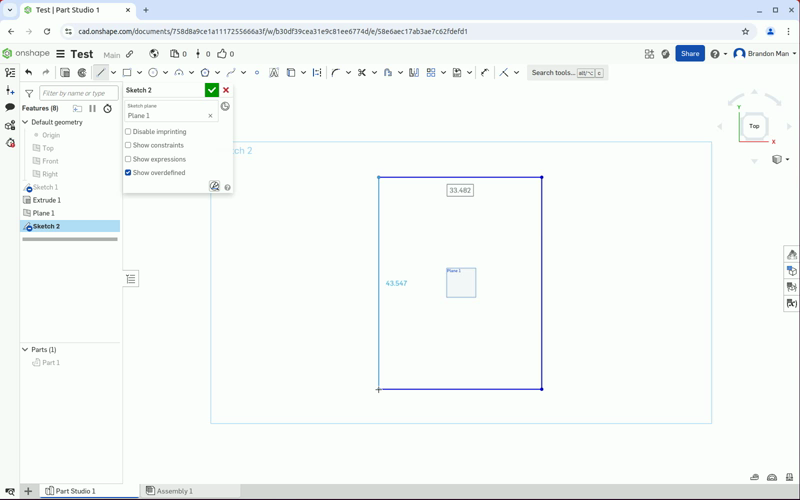
key_up(shift)
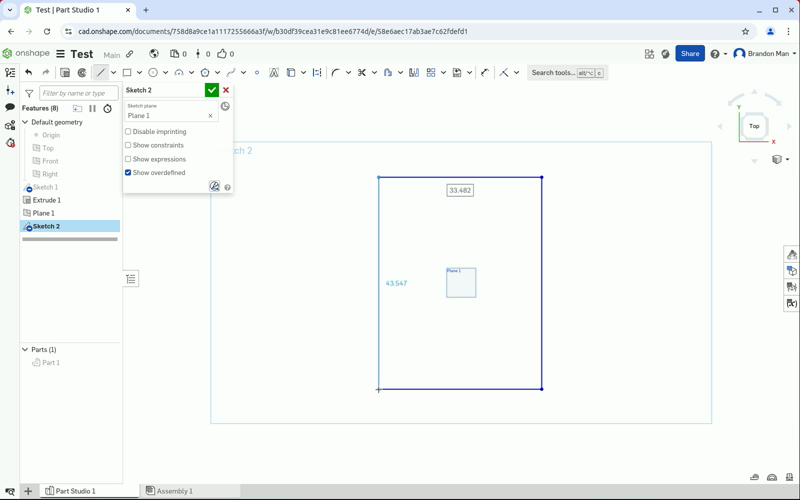
click(378, 389)
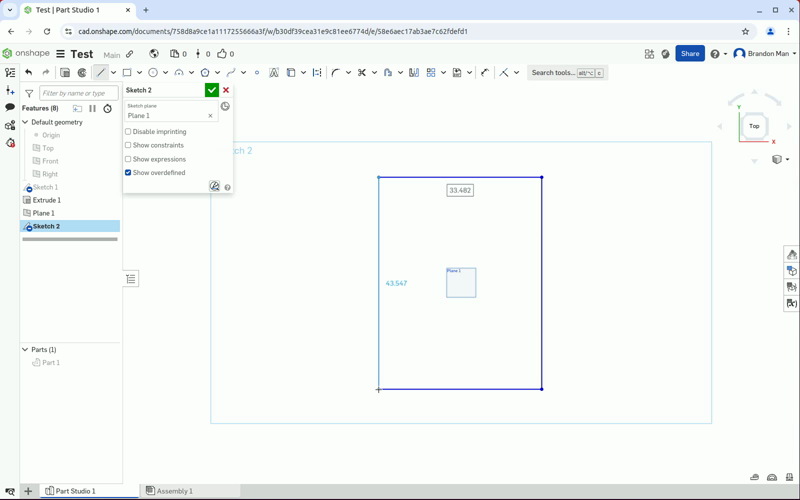
key(esc)
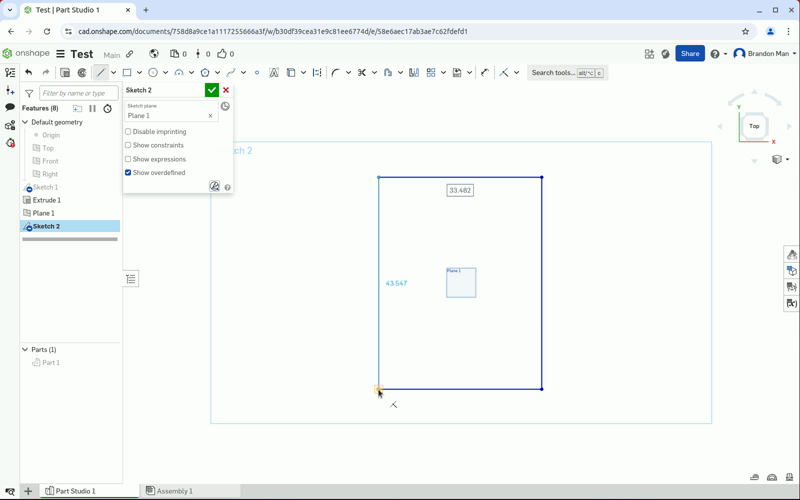
mouse_move(495, 239)
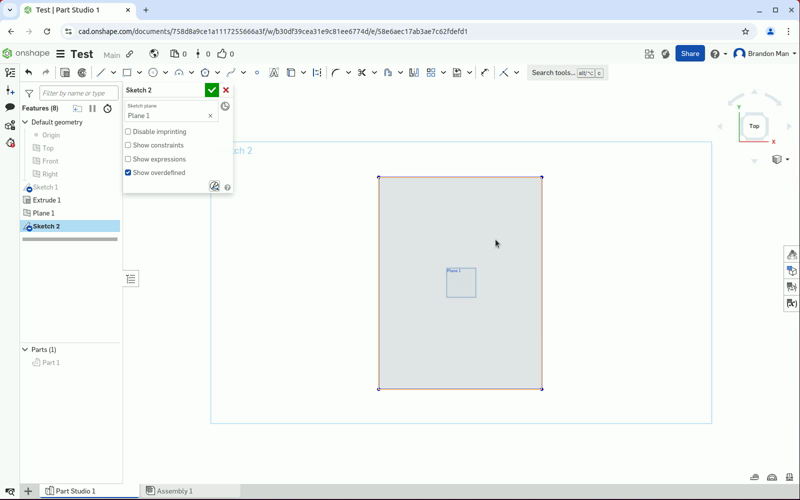
click(495, 239)
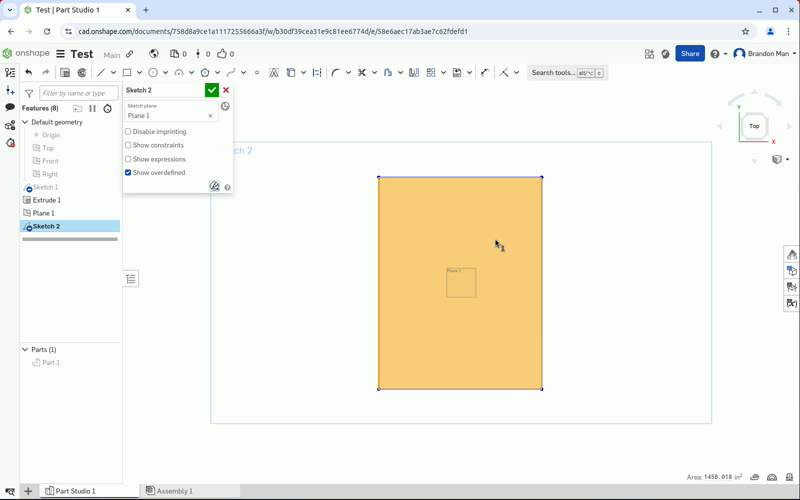
mouse_move(73, 352)
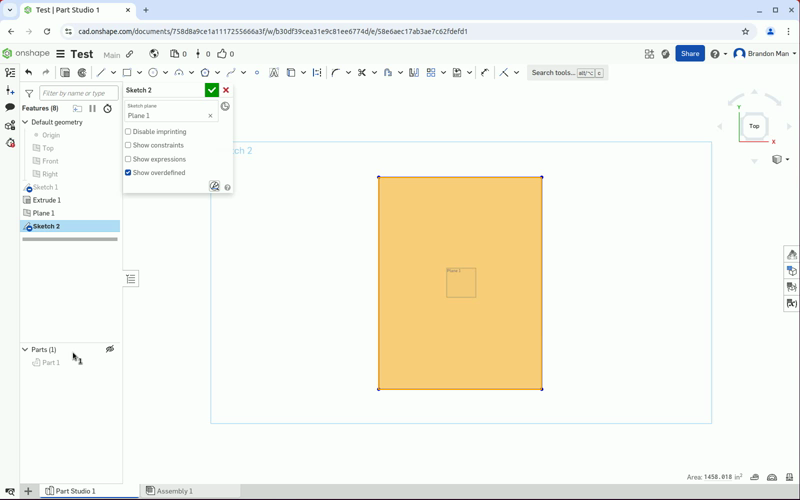
key(shift+y)
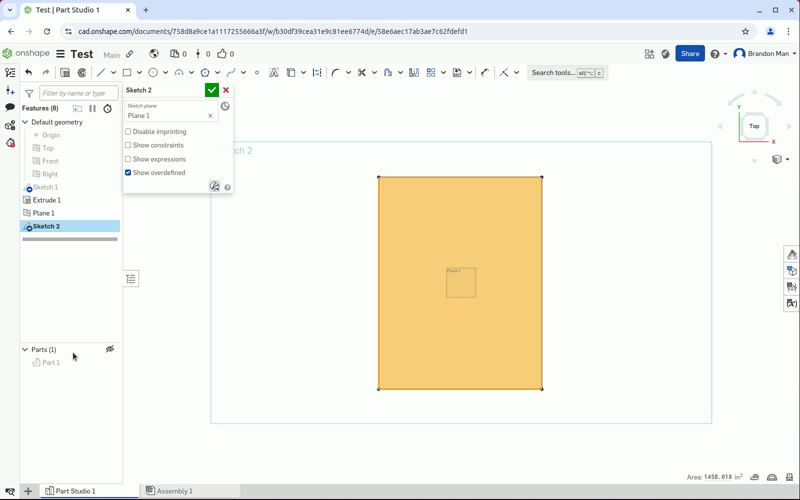
key(shift+e)
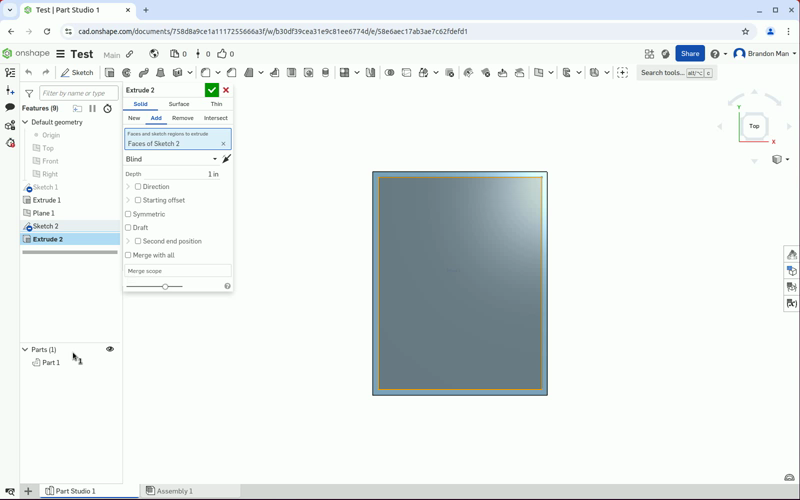
mouse_move(143, 106)
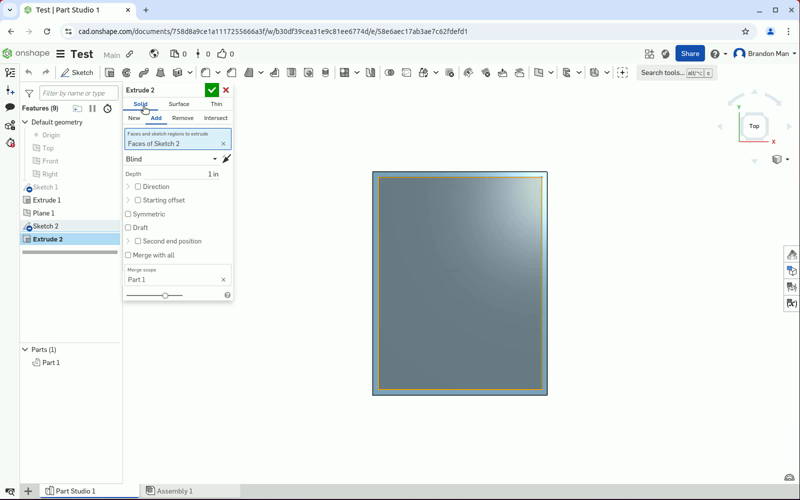
click(143, 106)
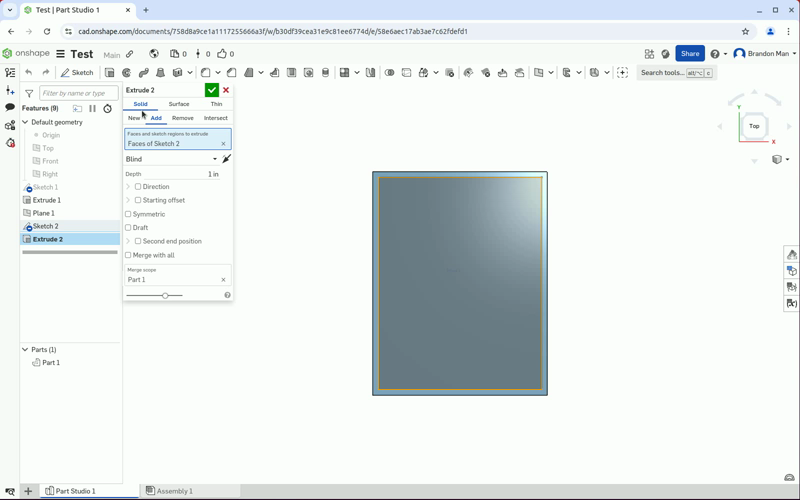
mouse_move(137, 120)
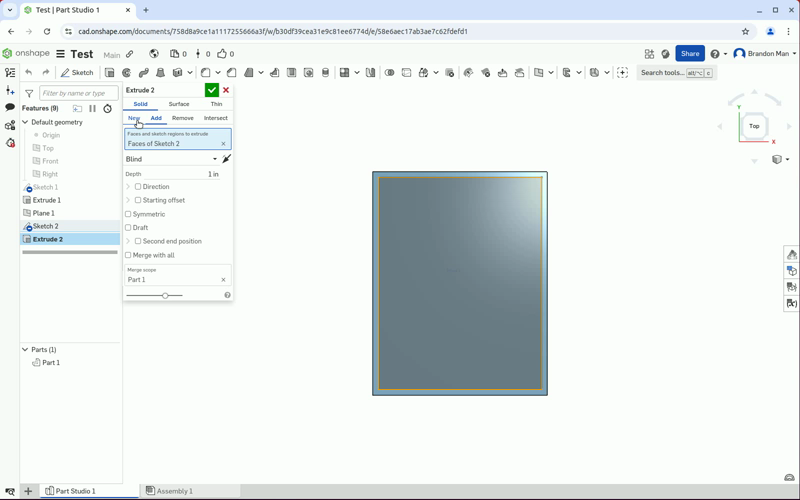
click(137, 120)
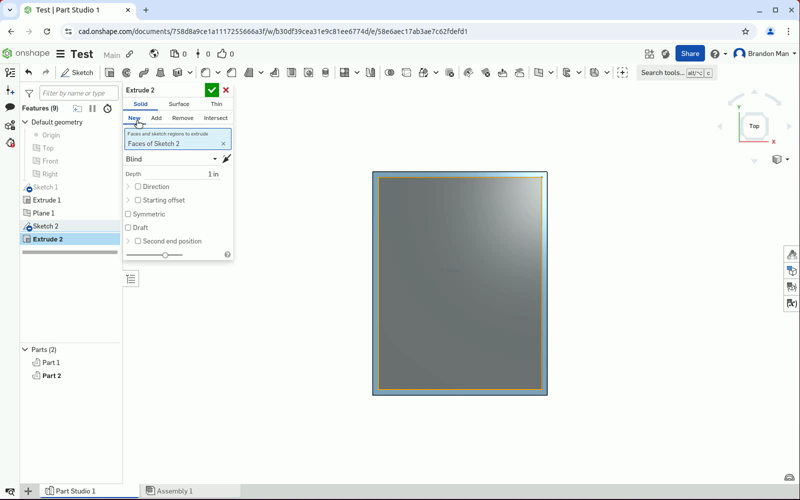
key(tab, 4)
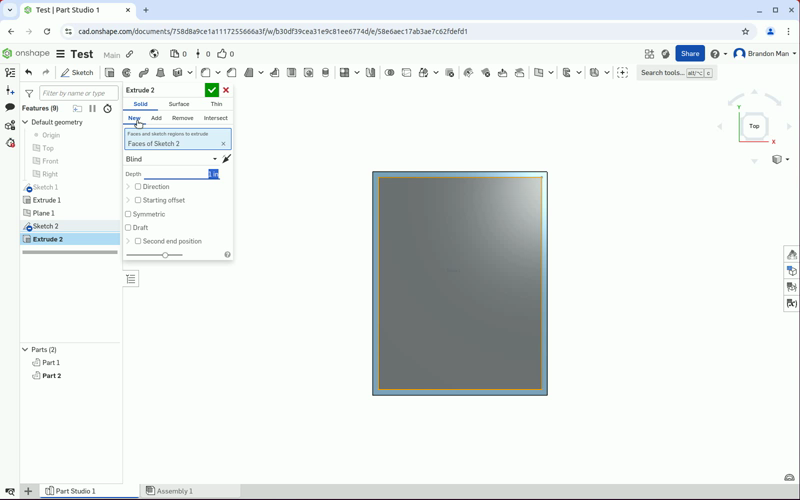
text(0.963)
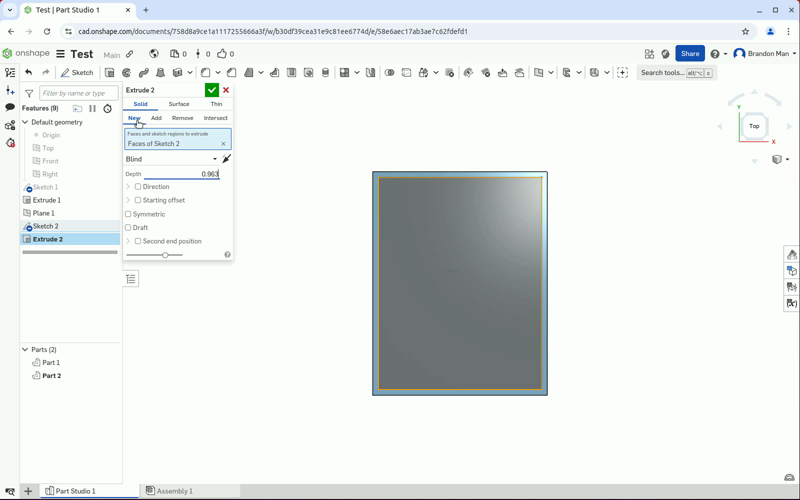
key(enter)
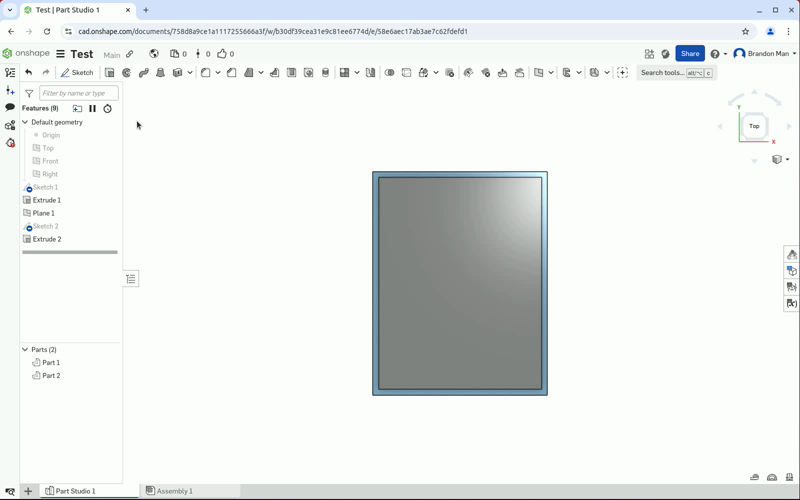
key(shift+h)
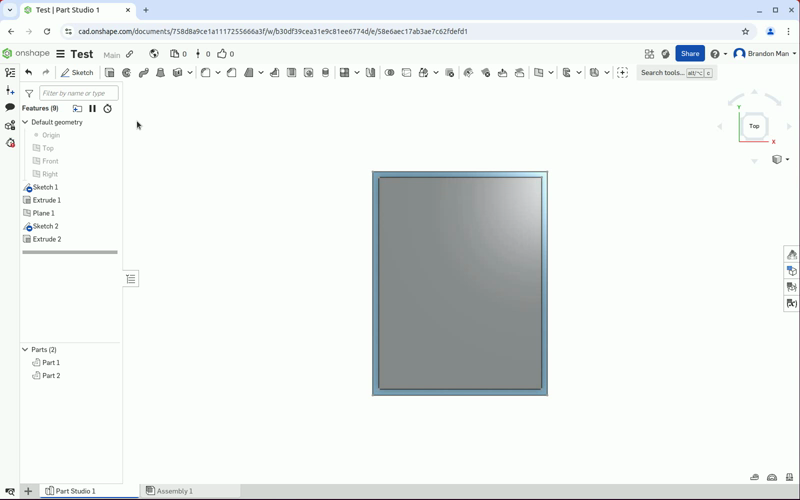
key(shift+h)
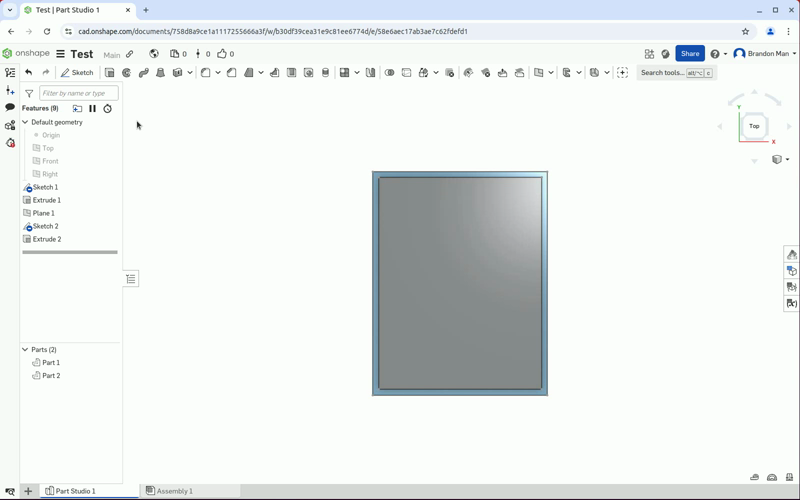
key(shift+7)
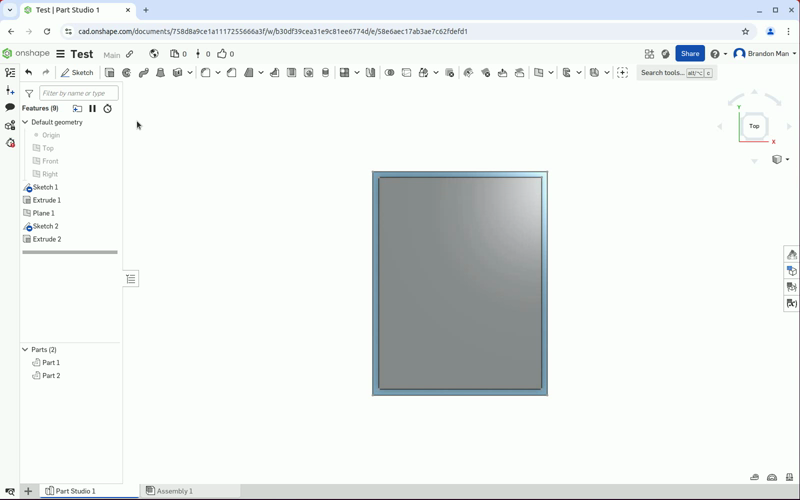
key(up, 3)
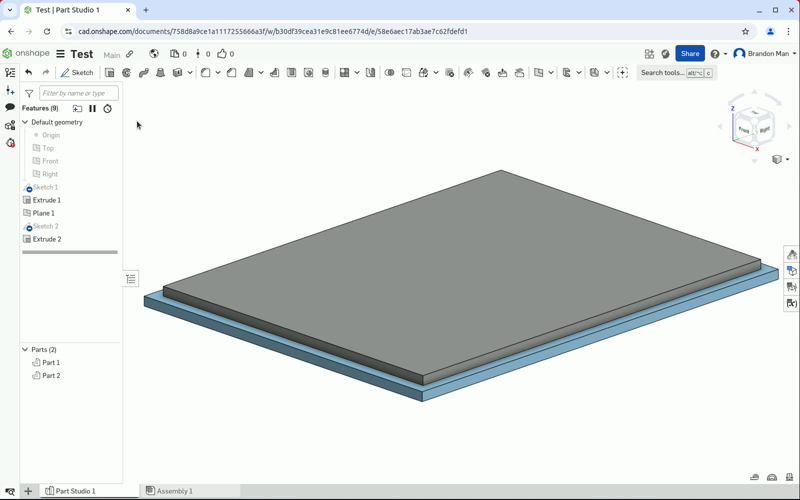
key(left, 3)
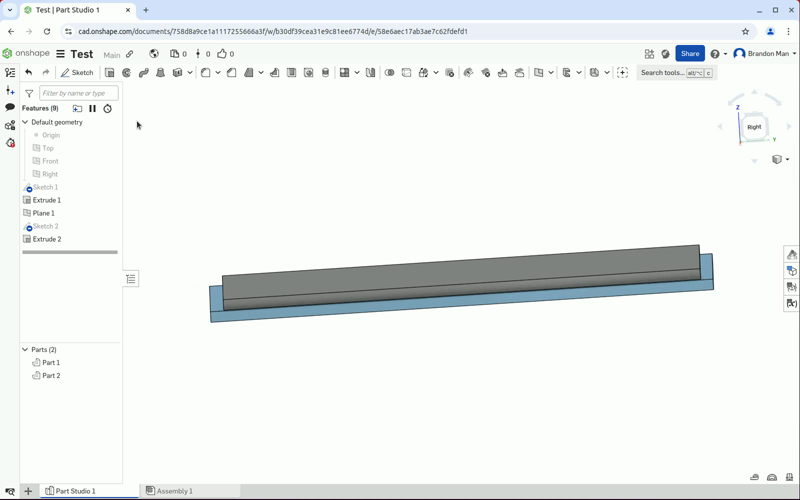
key(right, 3)
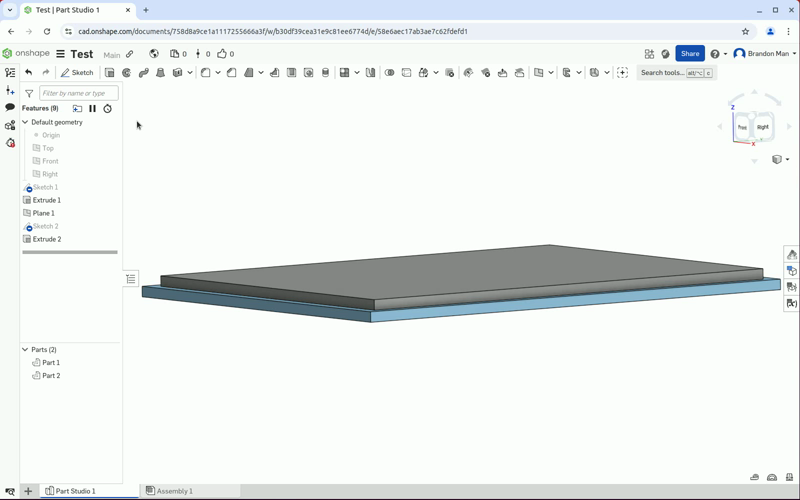
key(down, 3)
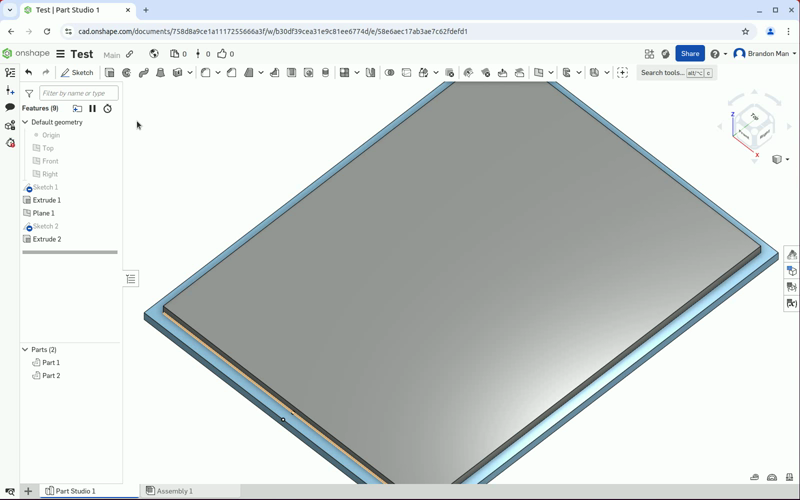
mouse_move(73, 189)
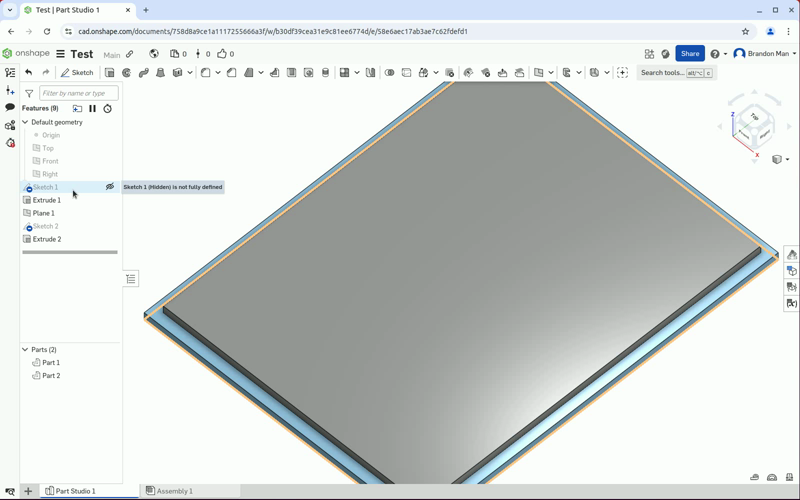
click(73, 189)